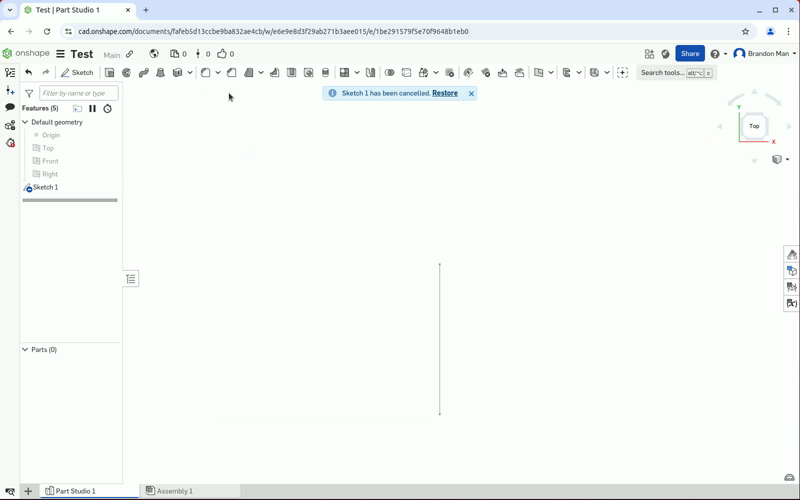
key(shift+h)
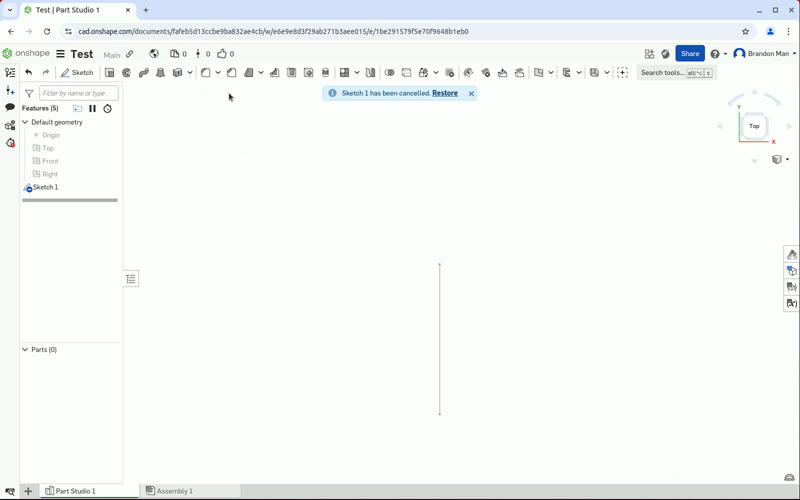
key(shift+s)
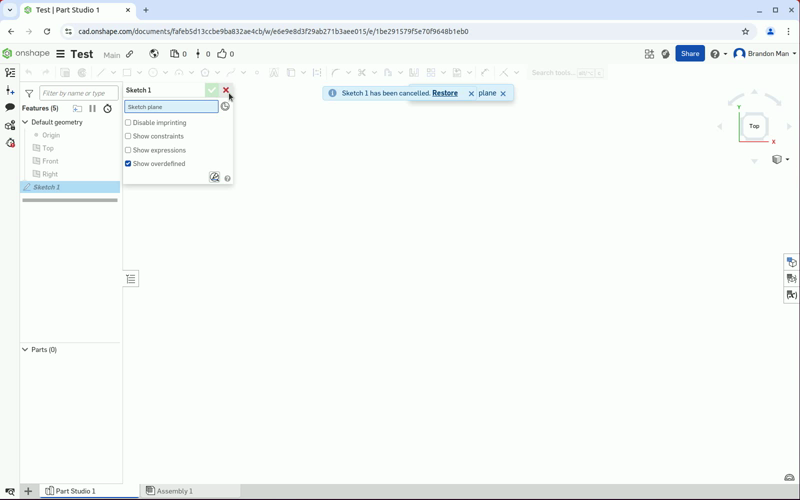
mouse_move(73, 150)
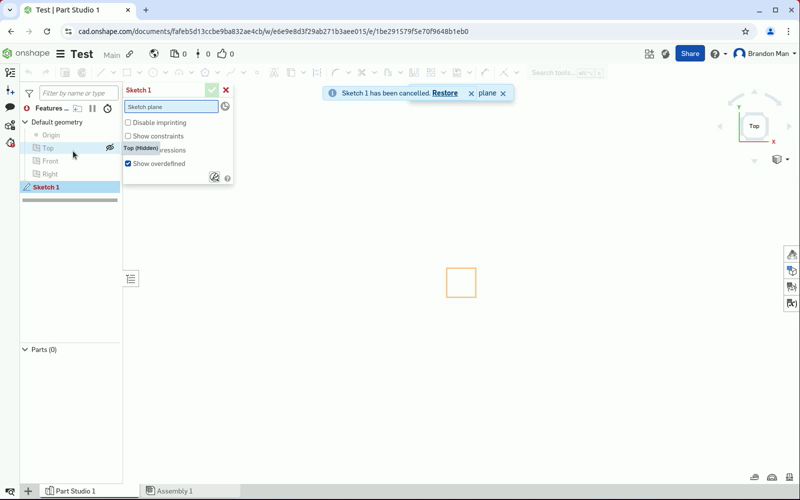
click(73, 150)
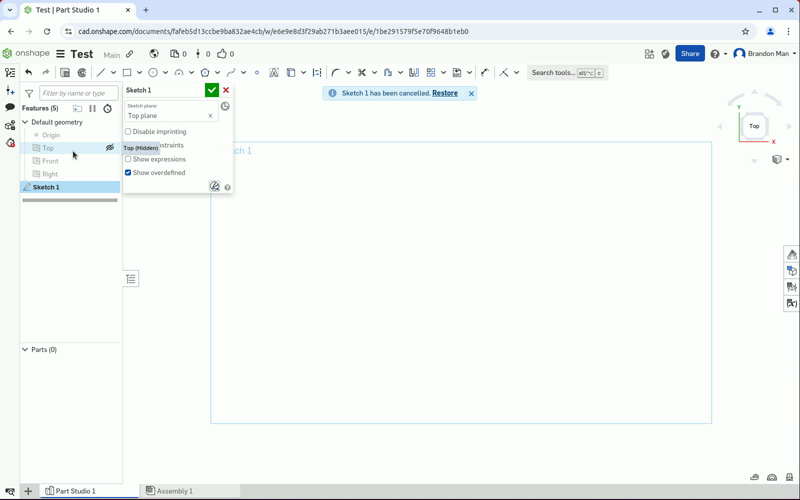
mouse_move(73, 352)
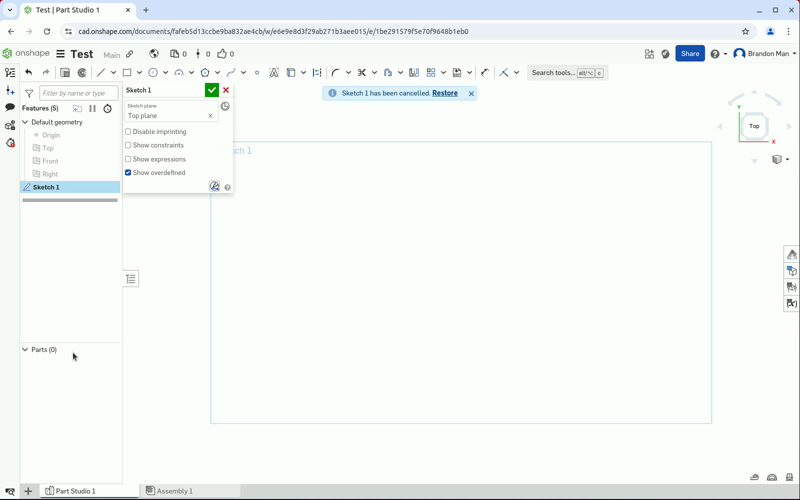
key(y)
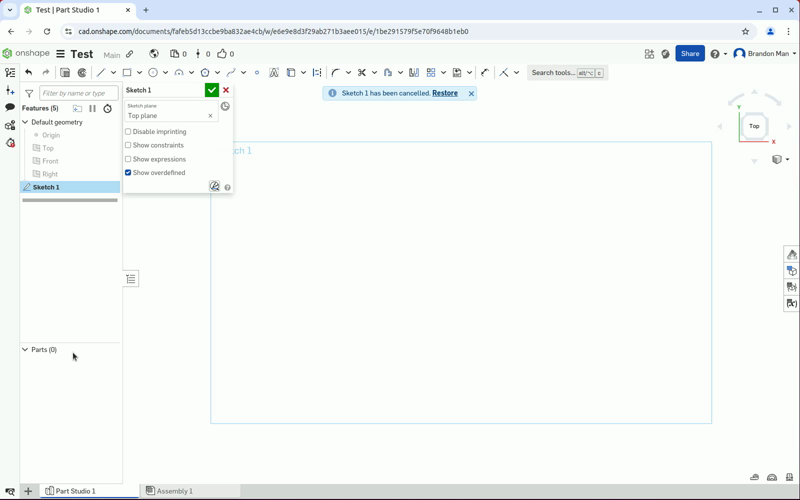
key(l)
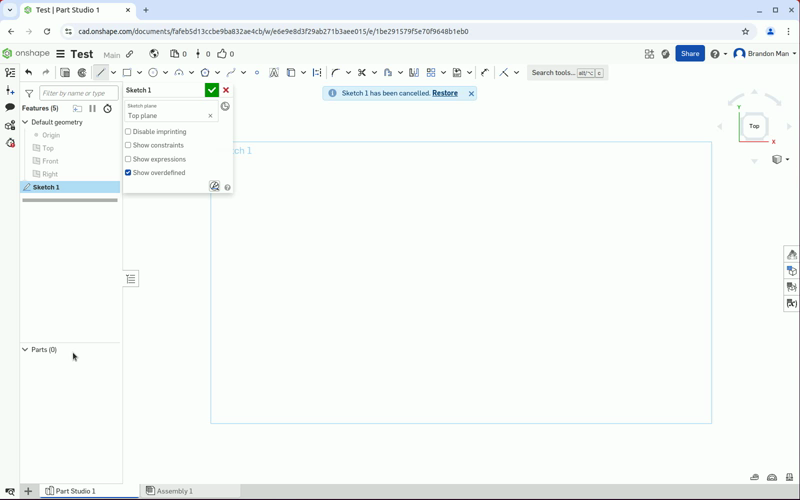
key_down(shift)
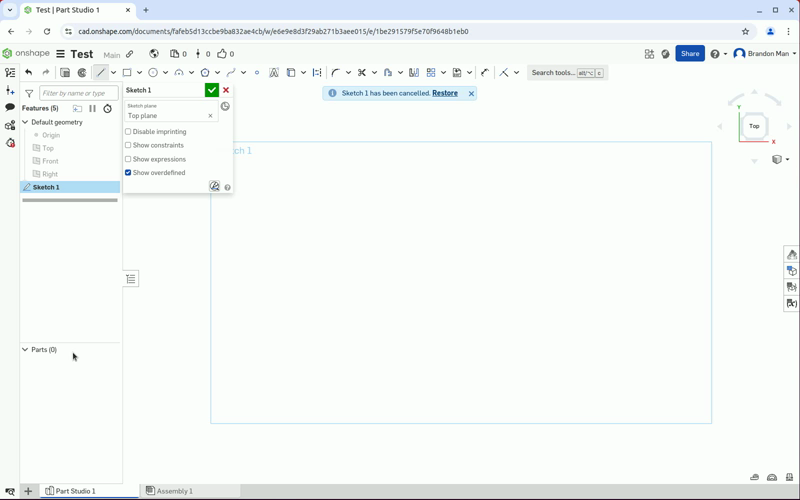
mouse_move(348, 395)
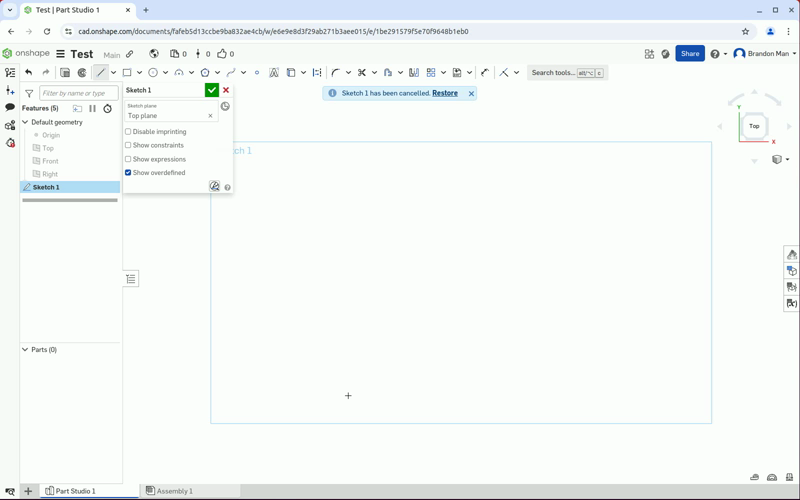
click(348, 395)
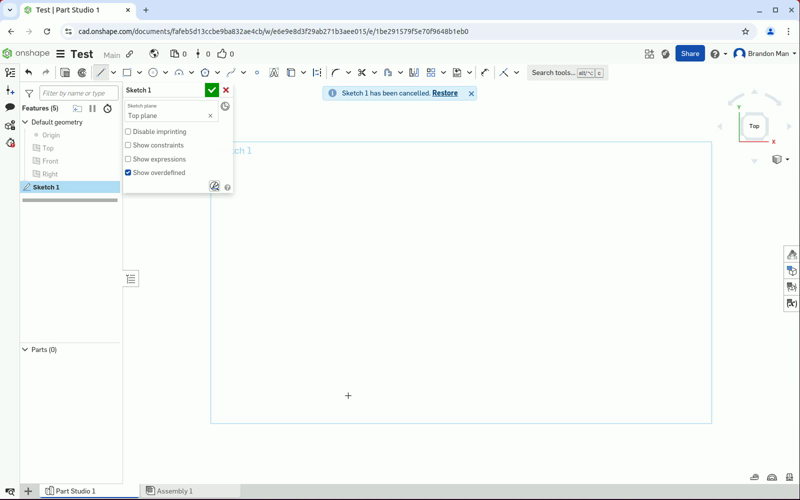
key_up(shift)
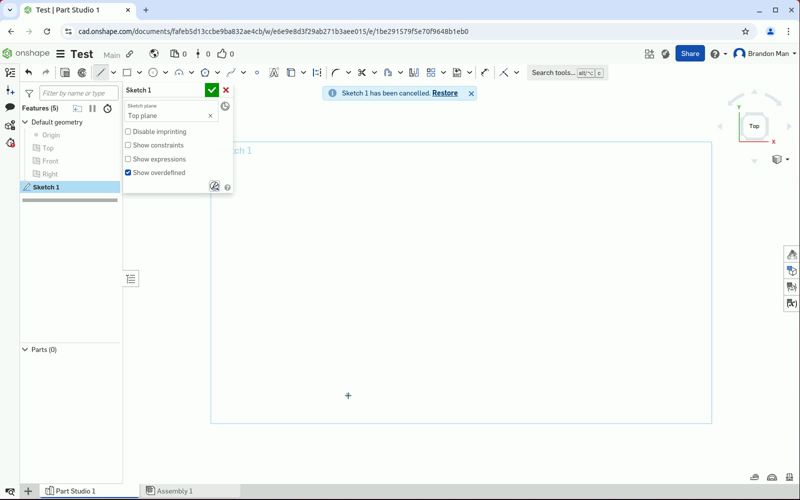
key_down(shift)
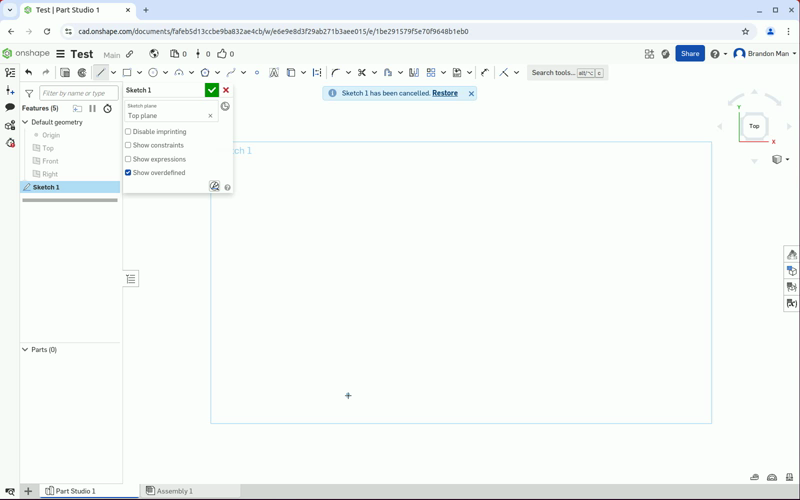
mouse_move(572, 395)
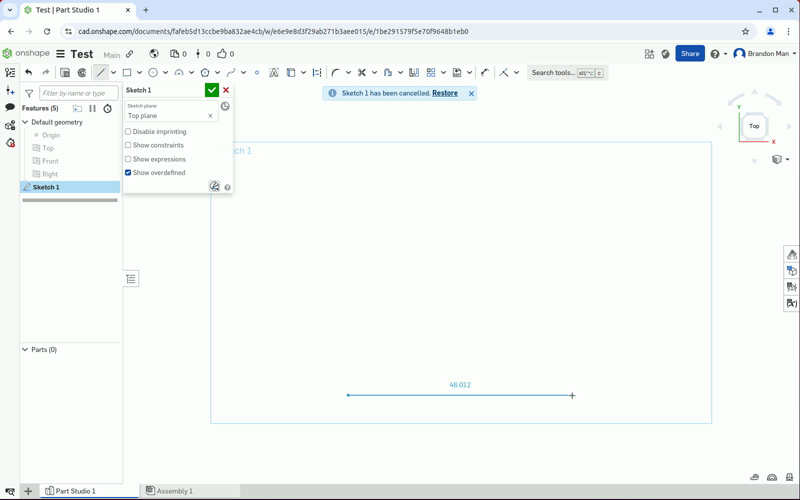
click(572, 395)
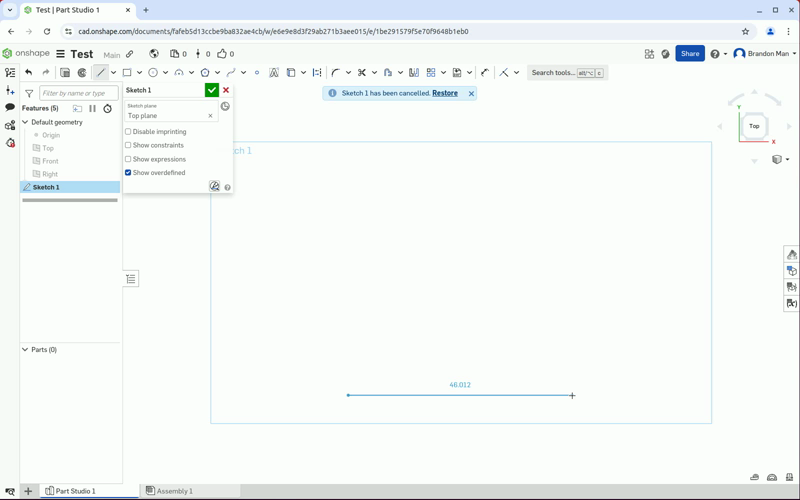
key_up(shift)
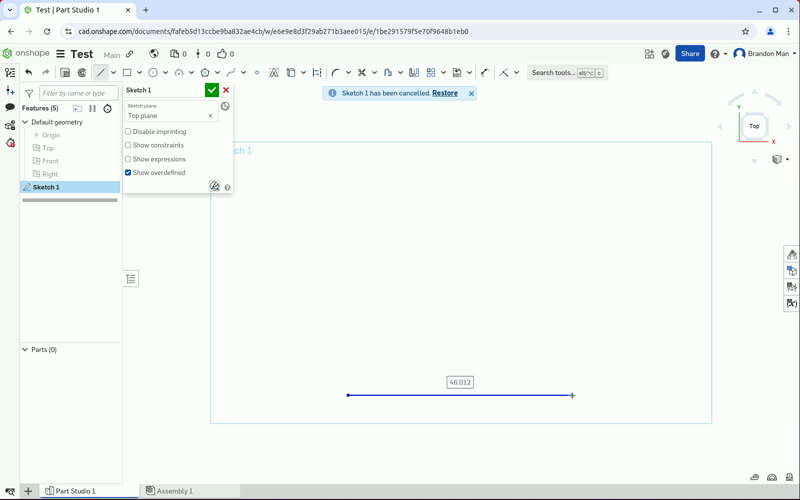
key_down(shift)
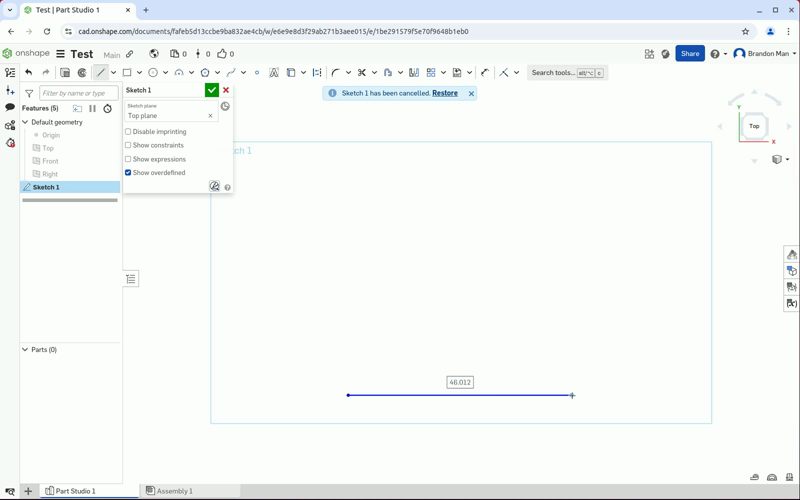
mouse_move(572, 171)
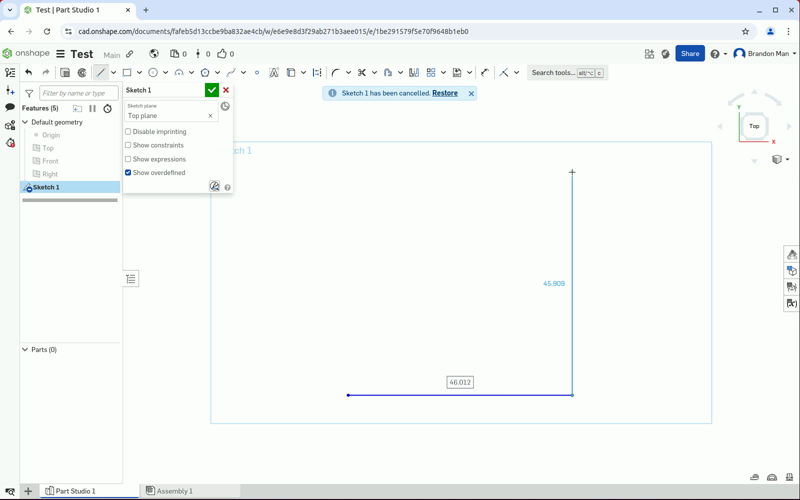
click(572, 171)
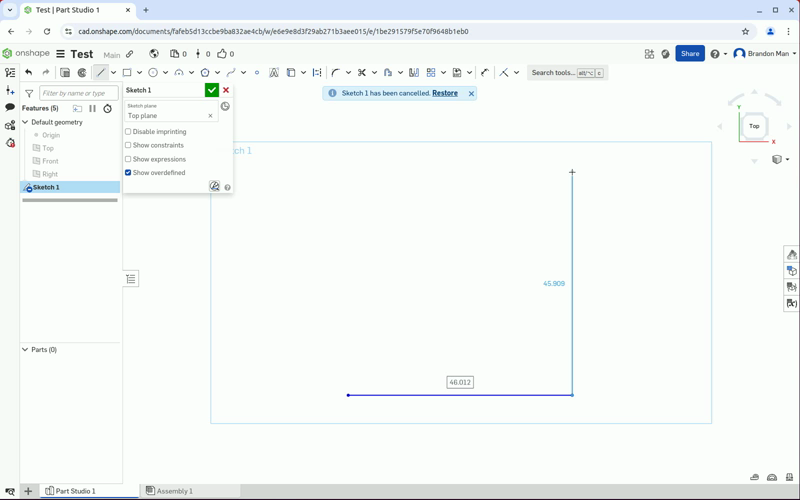
key_up(shift)
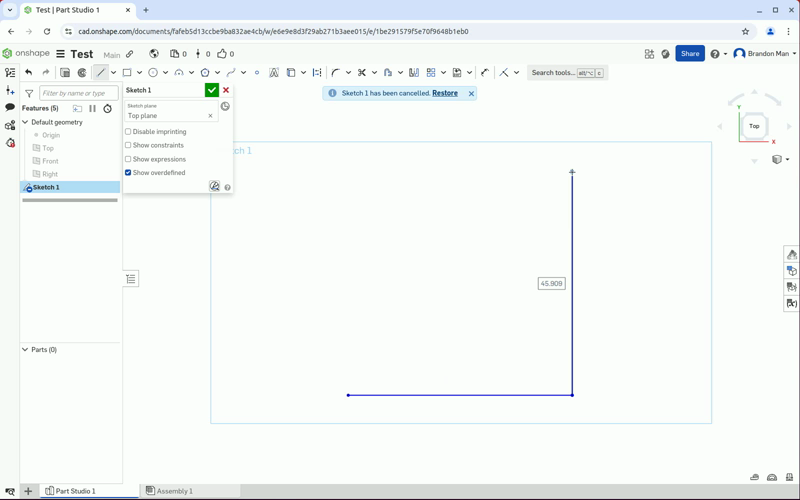
key_down(shift)
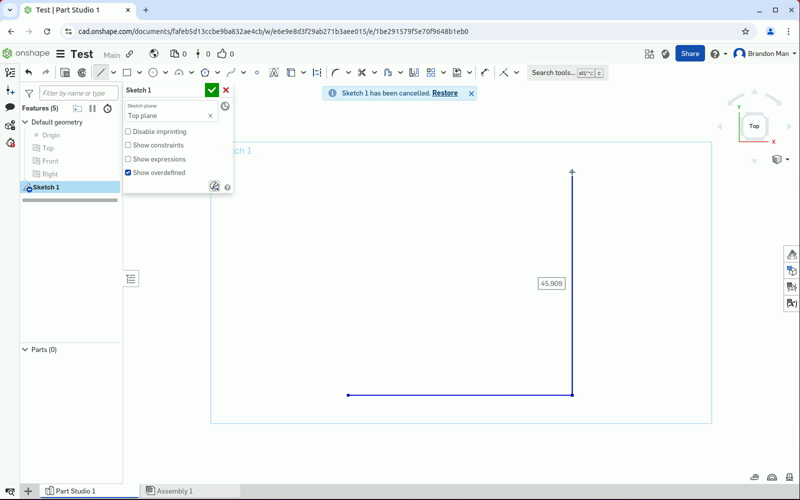
mouse_move(348, 171)
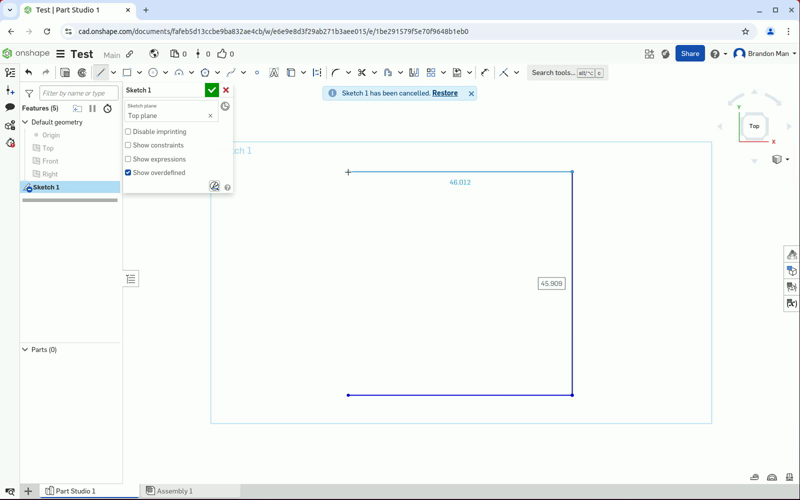
click(348, 171)
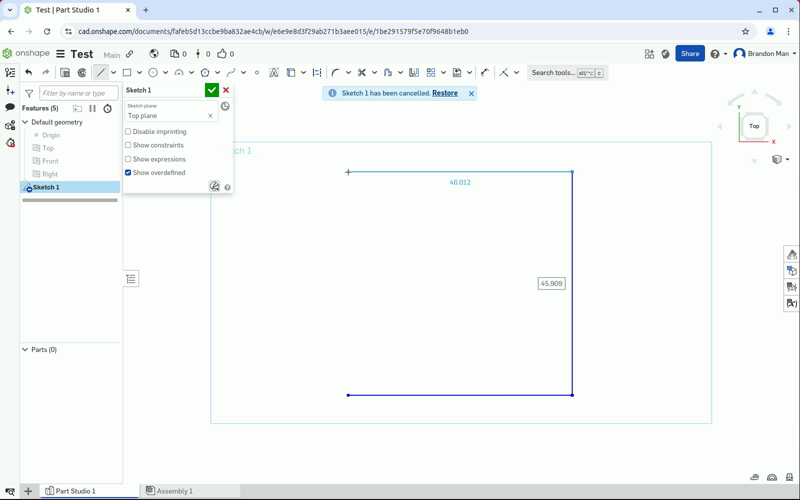
key_up(shift)
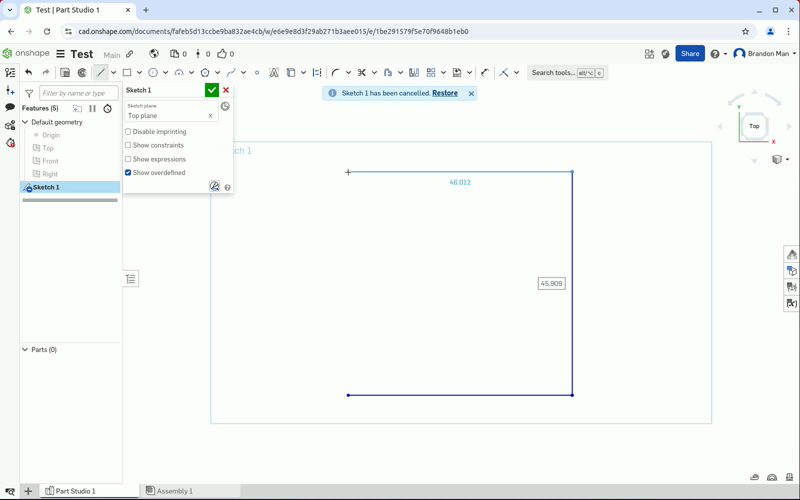
key_down(shift)
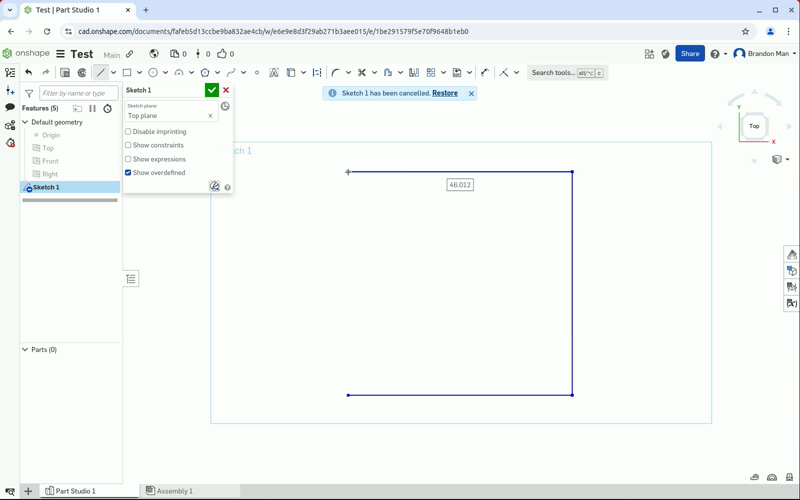
mouse_move(348, 395)
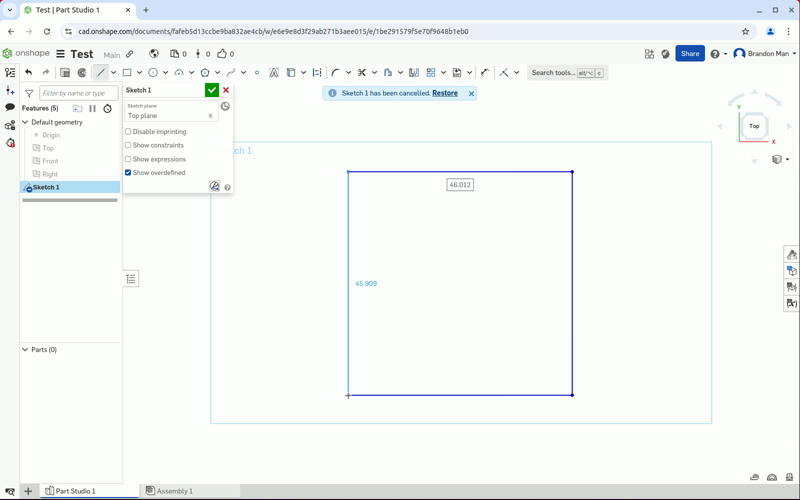
key_up(shift)
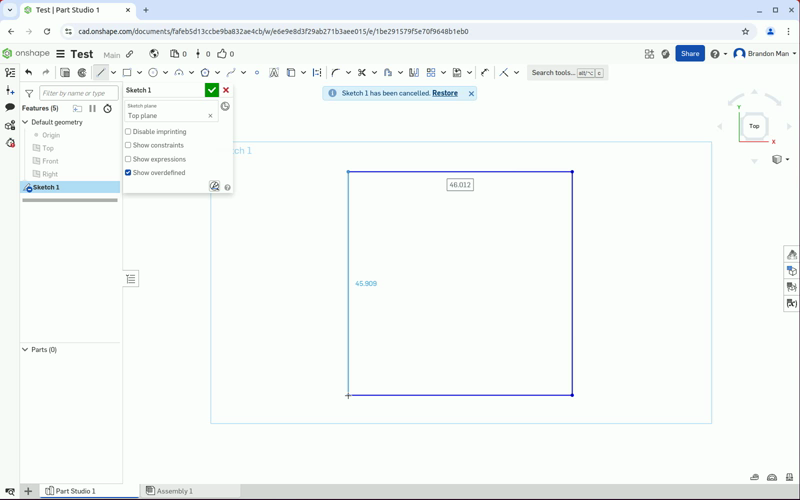
click(348, 395)
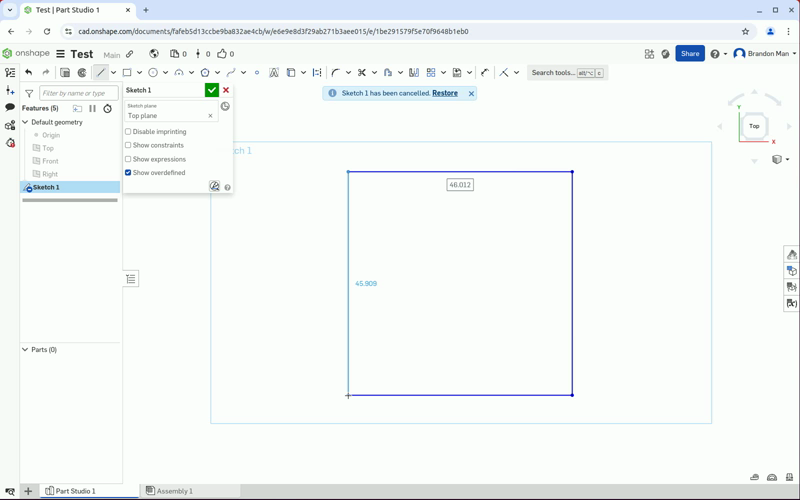
key(esc)
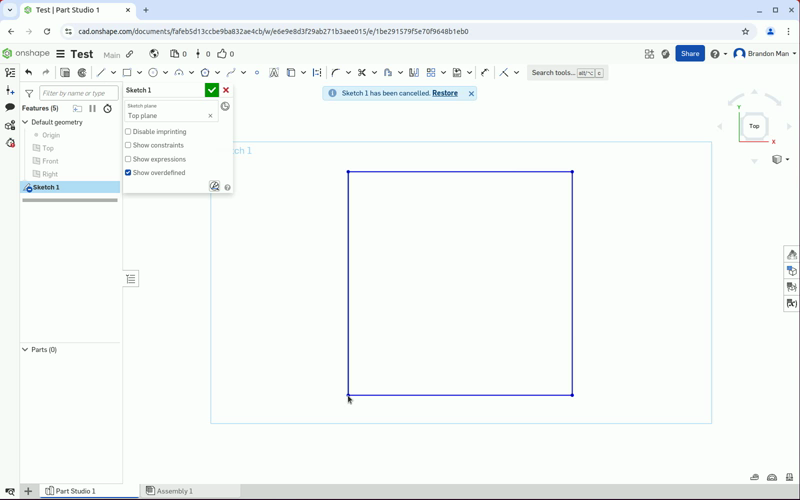
key(c)
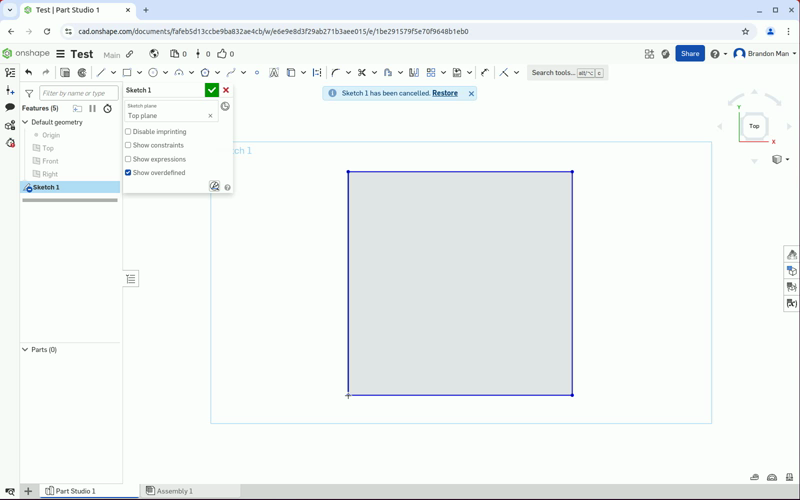
key_down(shift)
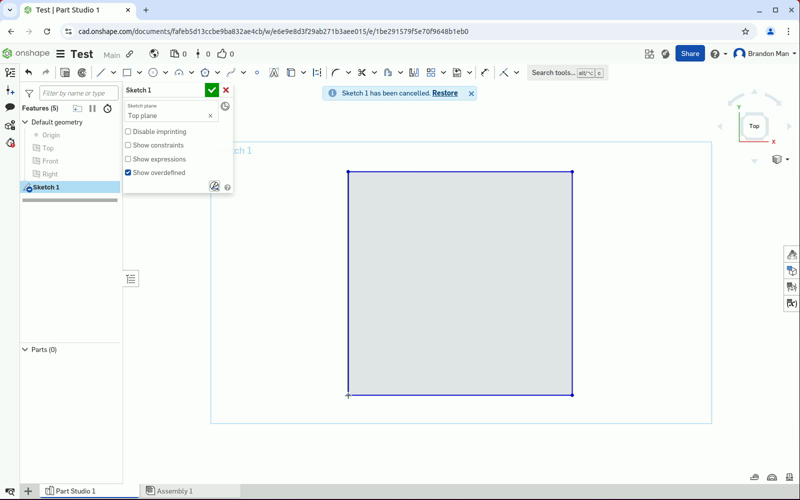
mouse_move(461, 282)
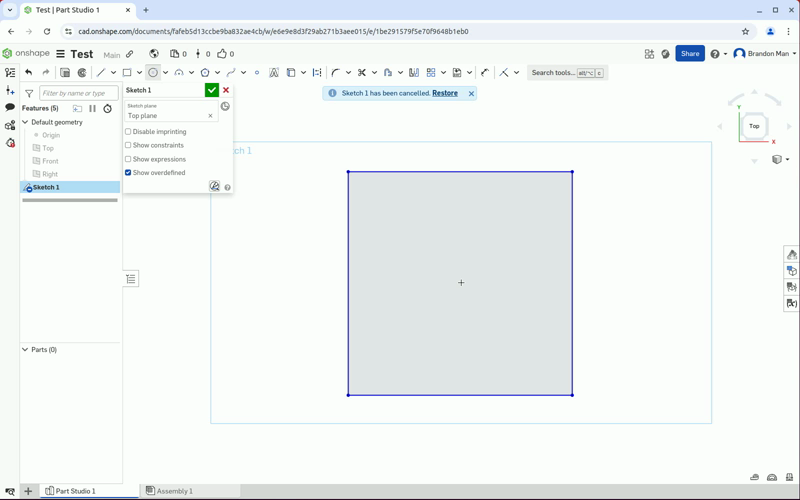
click(461, 282)
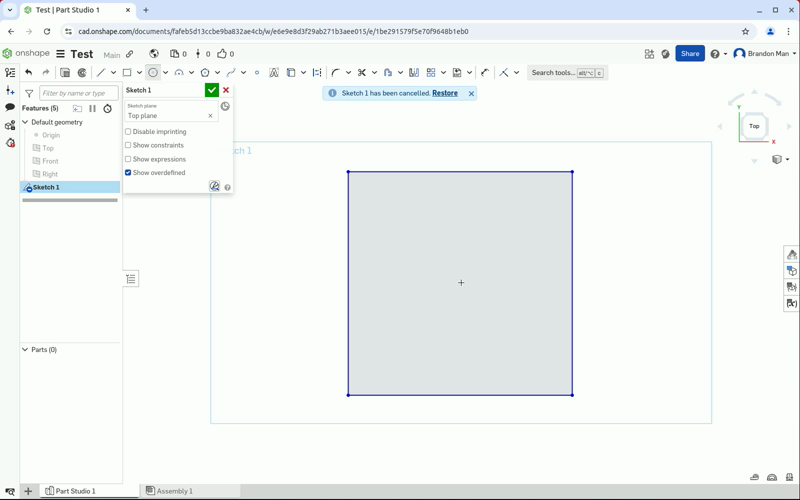
key_up(shift)
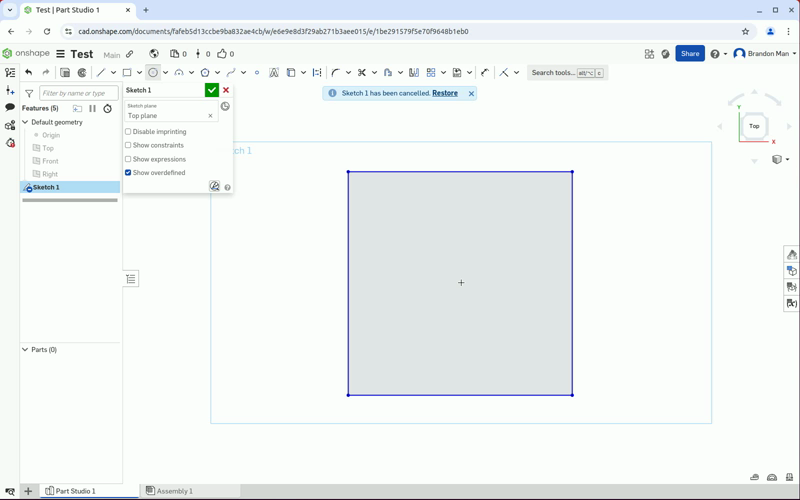
mouse_move(510, 282)
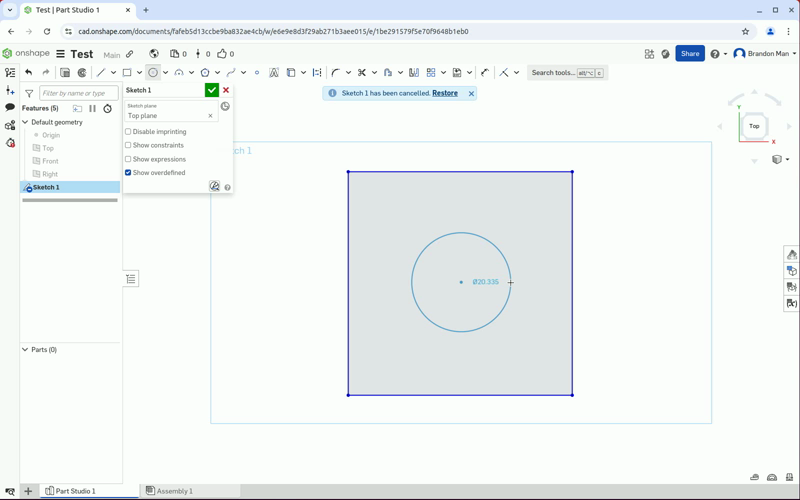
click(510, 282)
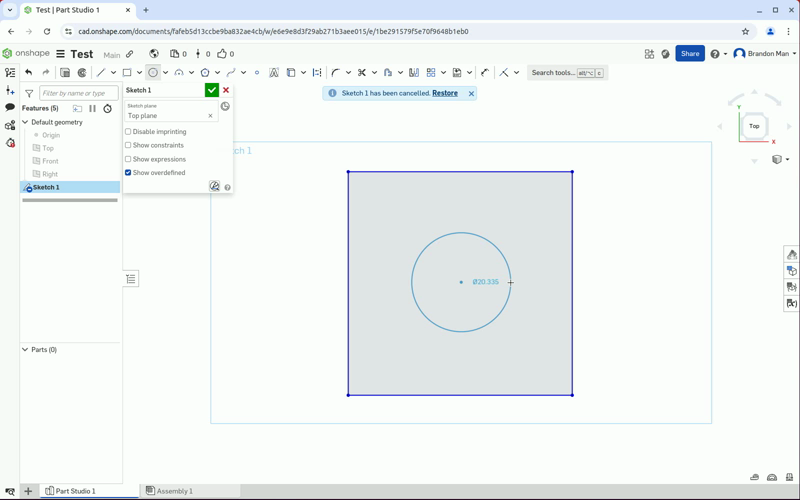
key(esc)
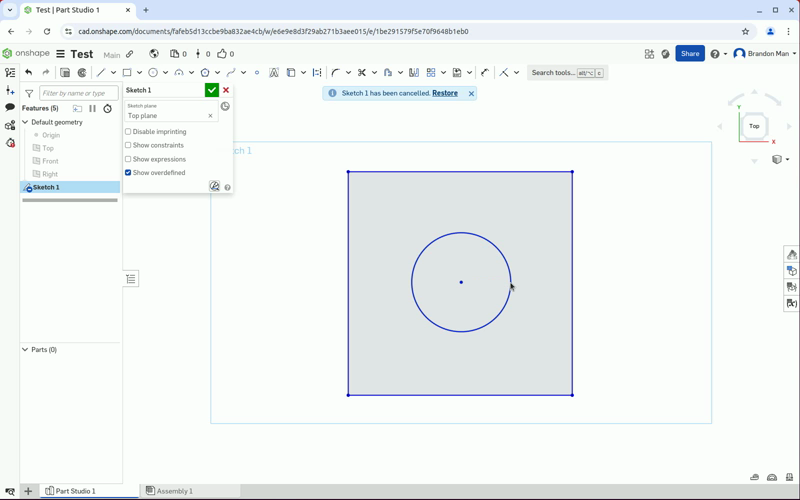
mouse_move(395, 332)
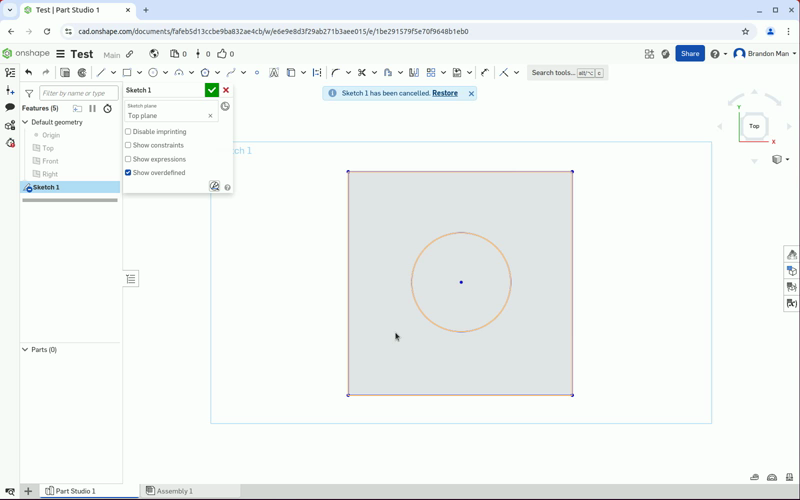
click(395, 332)
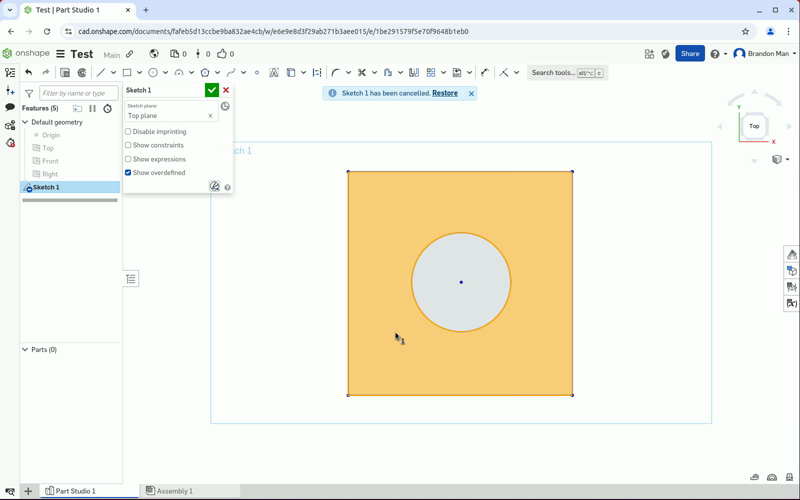
mouse_move(73, 352)
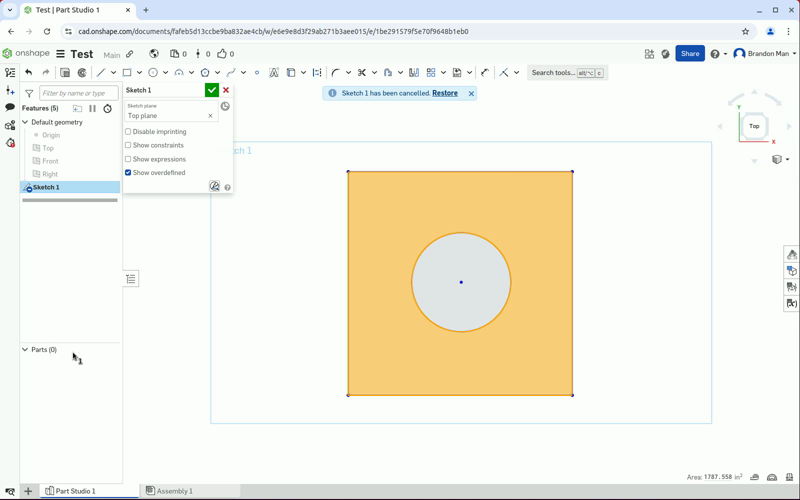
key(shift+y)
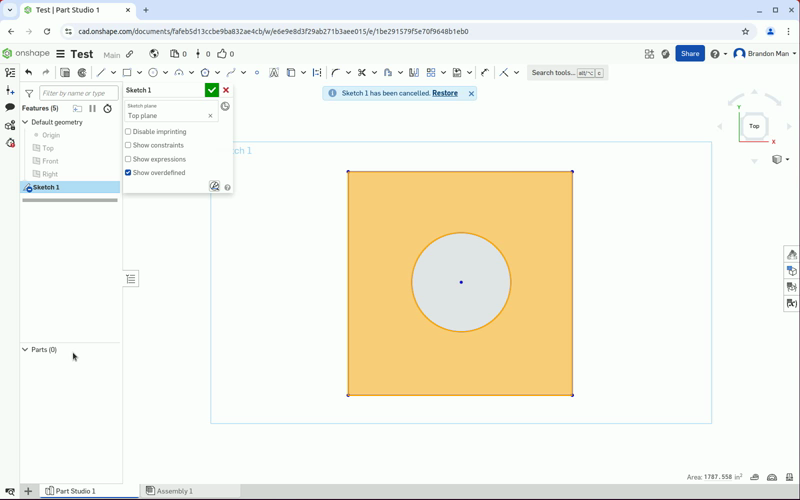
key(shift+e)
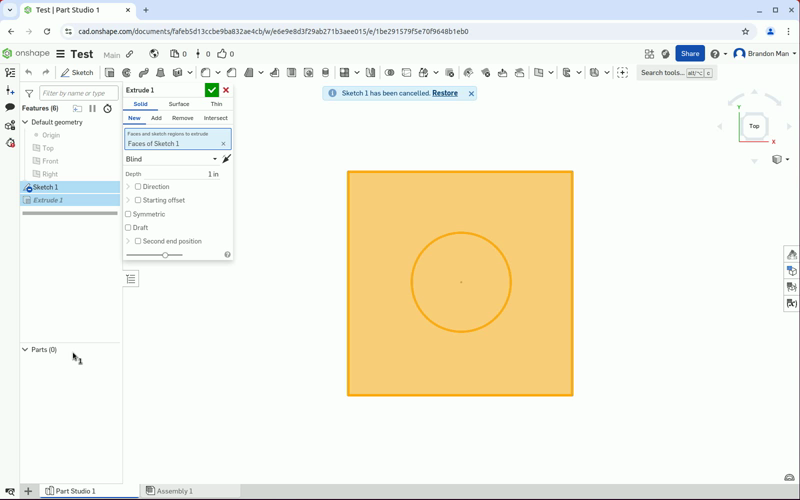
mouse_move(143, 106)
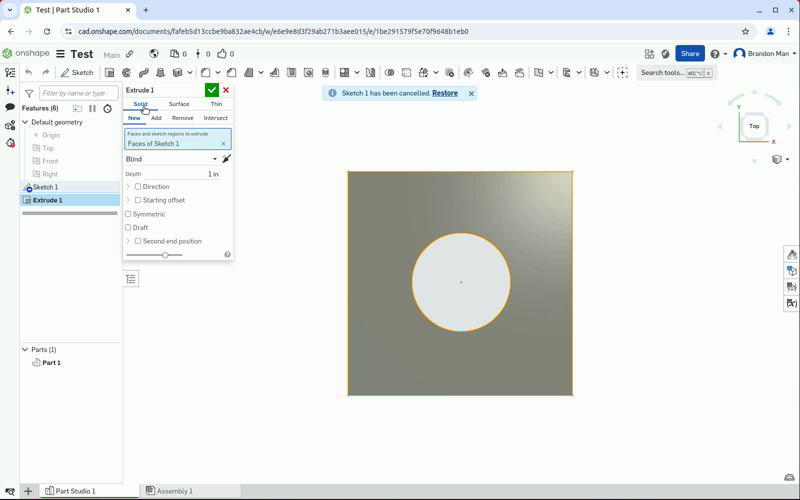
click(143, 106)
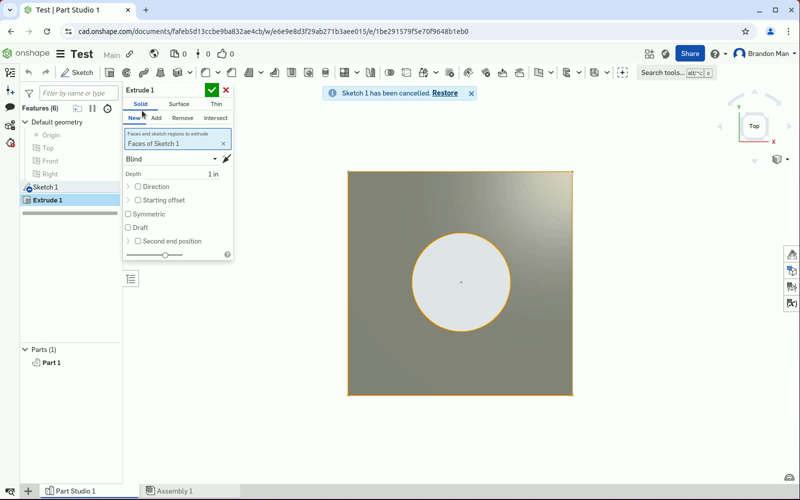
mouse_move(137, 120)
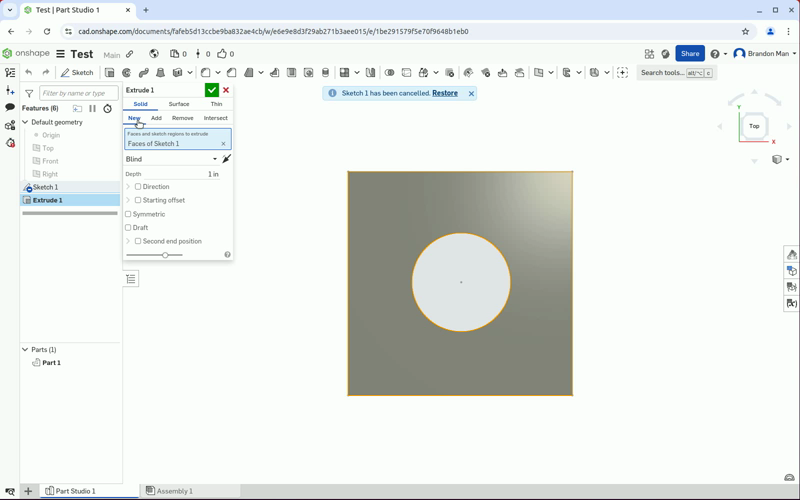
click(137, 120)
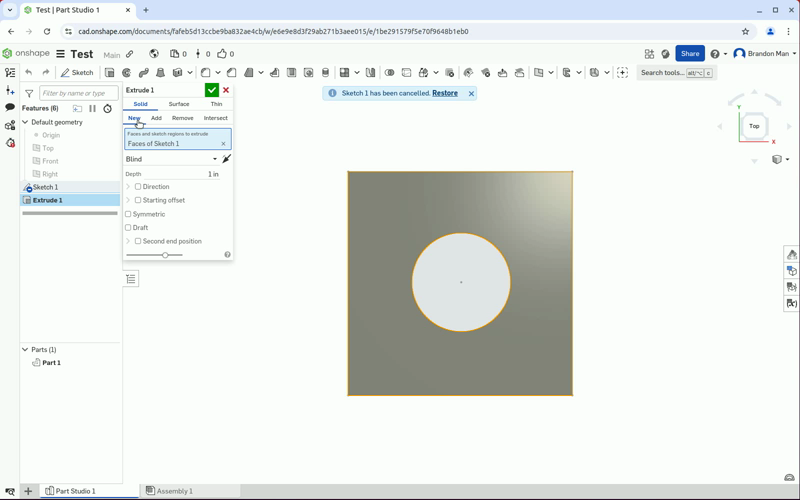
key(tab, 4)
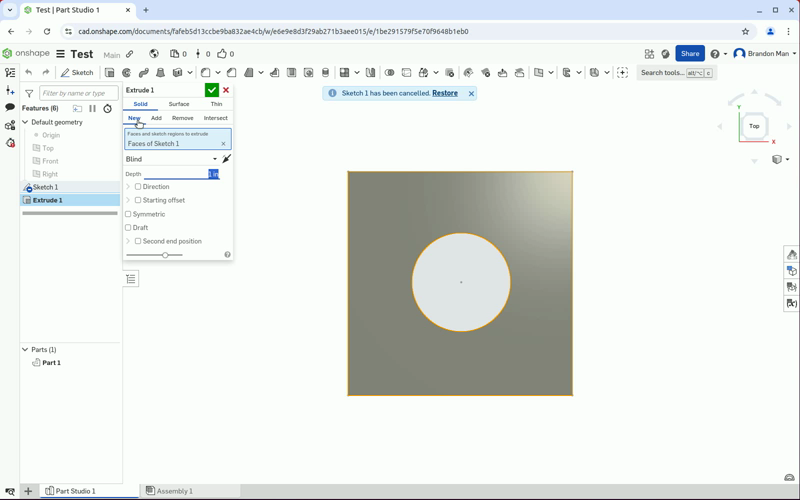
text(13.961)
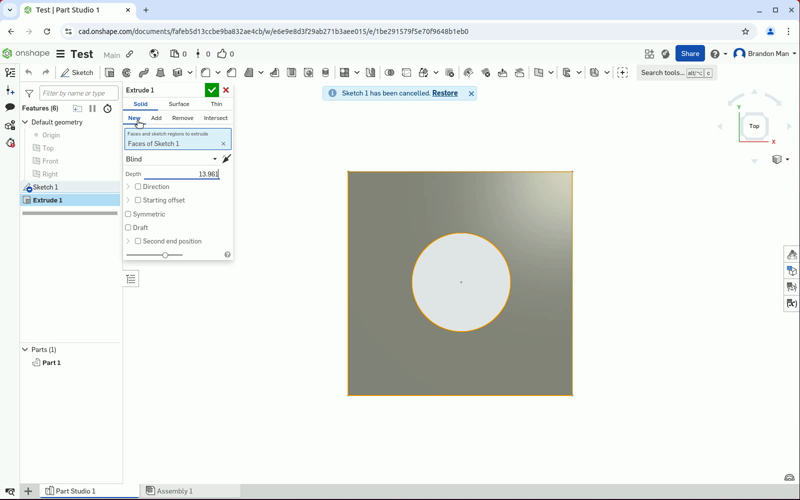
key(enter)
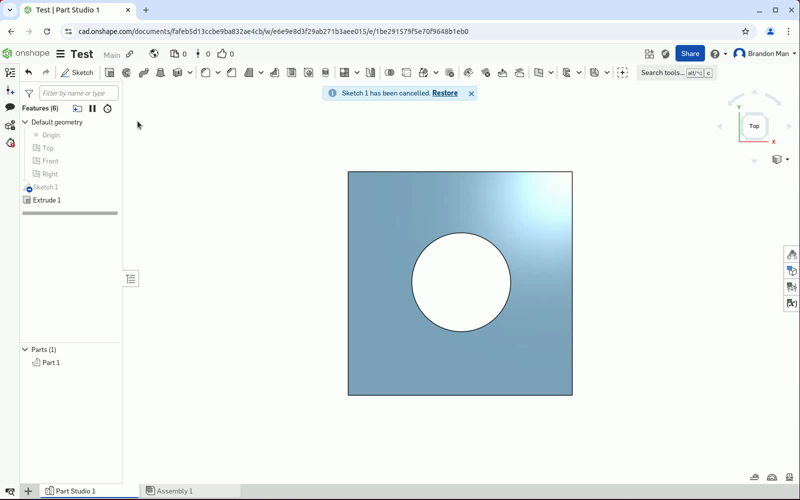
key(shift+h)
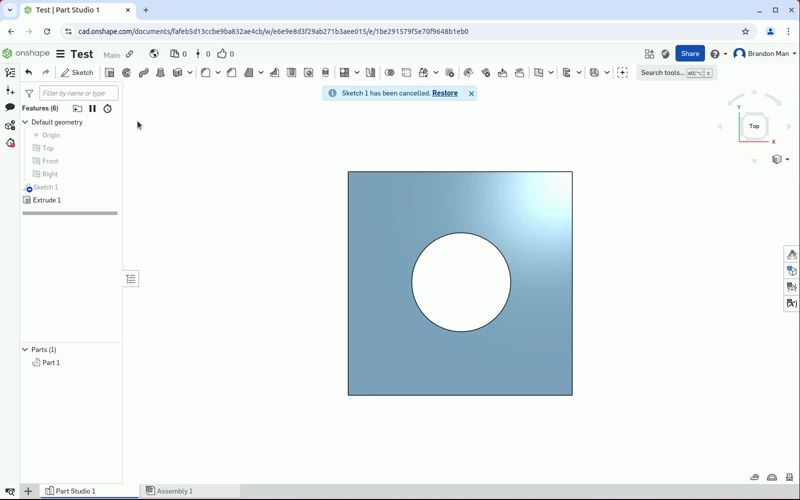
key(shift+h)
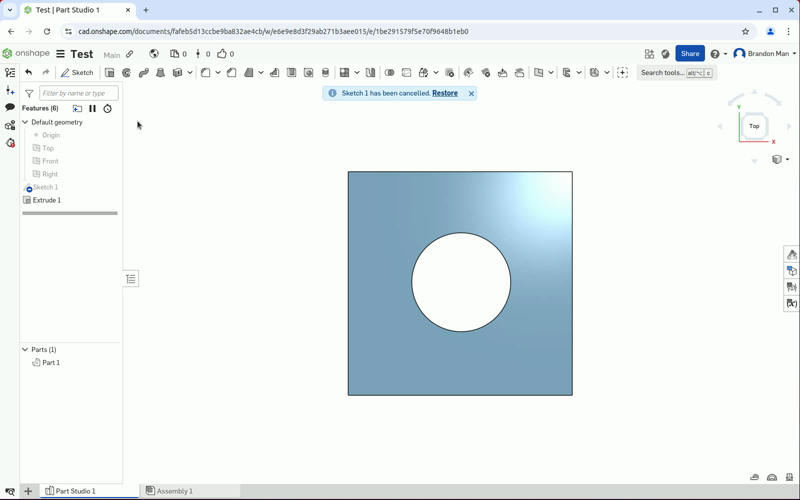
mouse_move(73, 189)
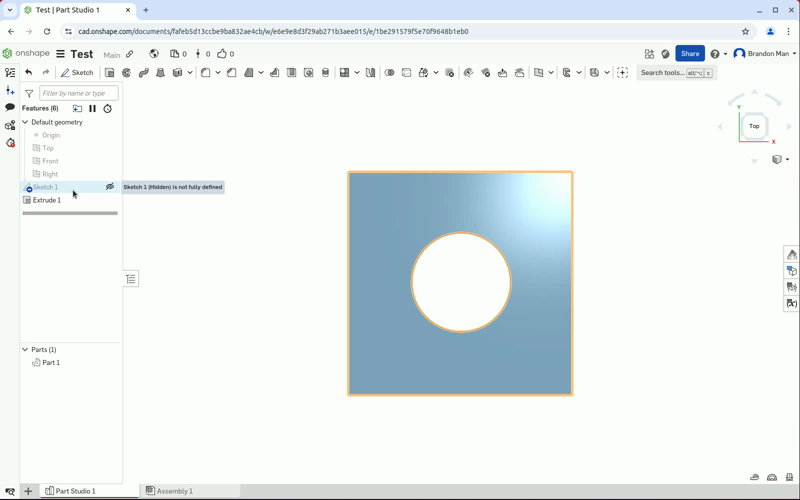
click(73, 189)
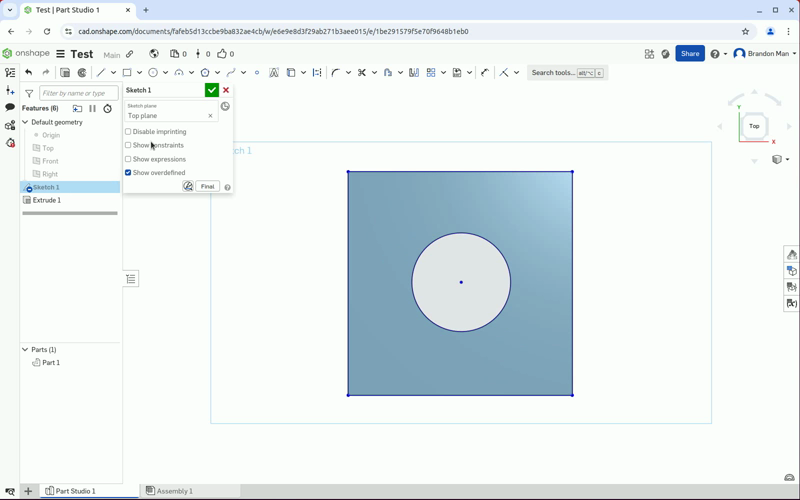
mouse_move(229, 92)
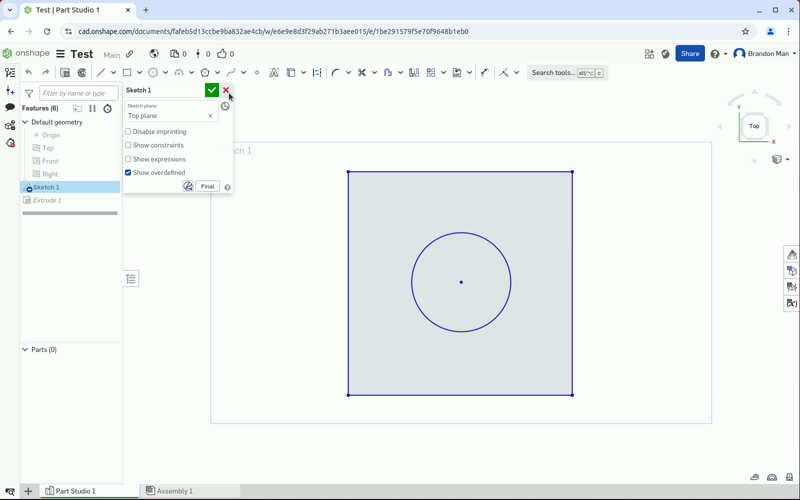
click(229, 92)
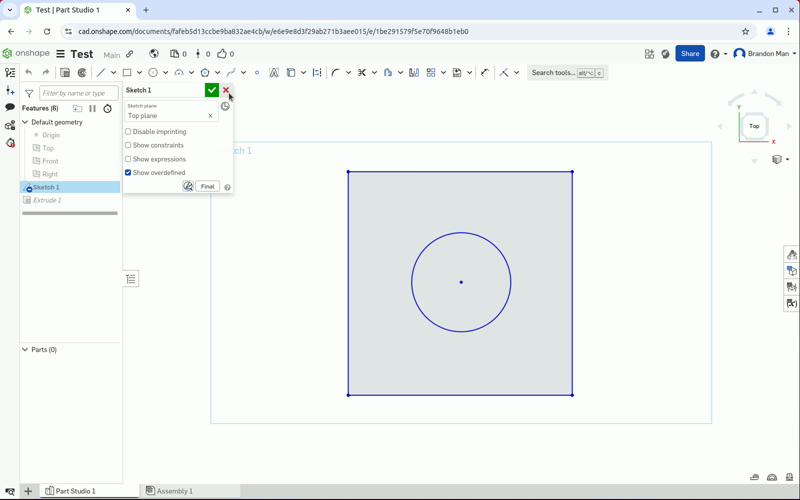
key(shift+s)
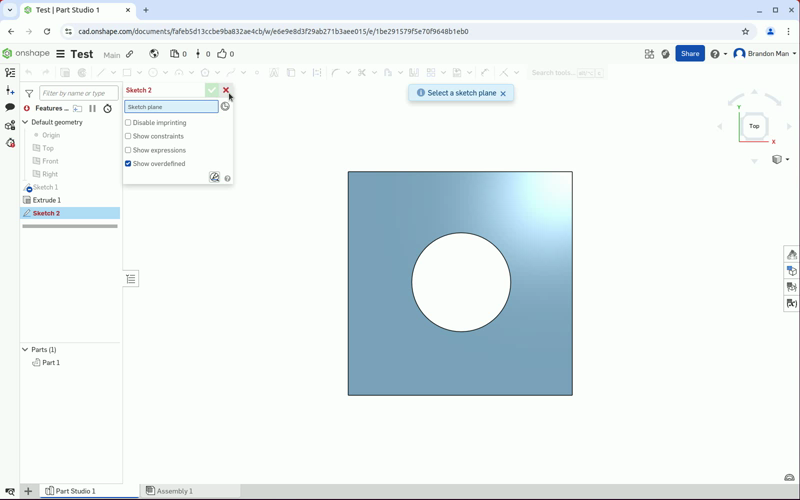
mouse_move(73, 150)
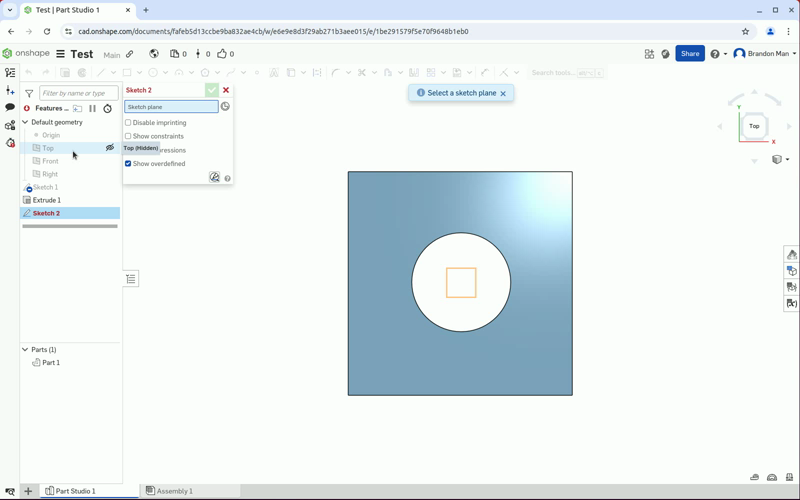
click(73, 150)
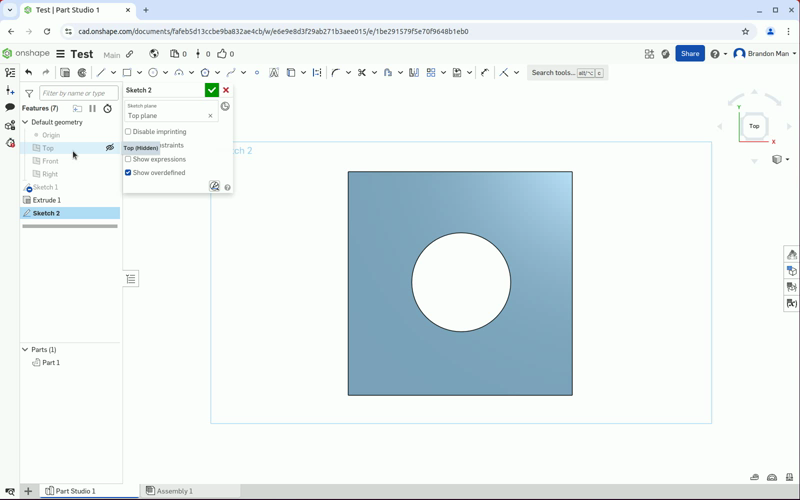
mouse_move(73, 352)
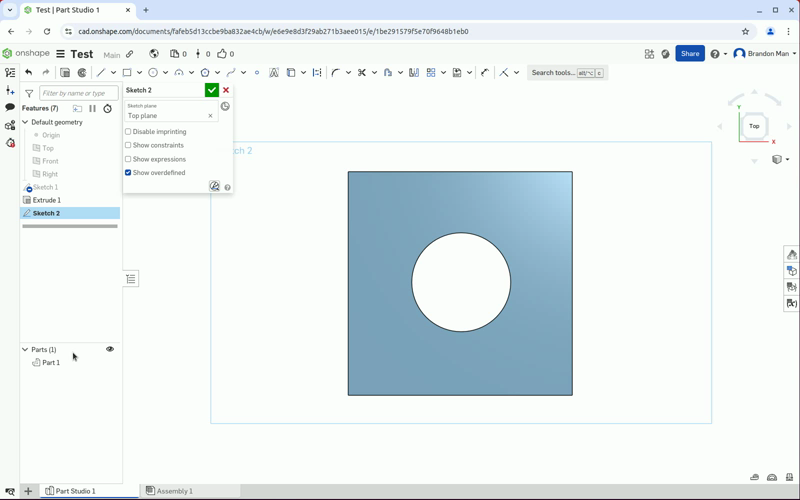
key(y)
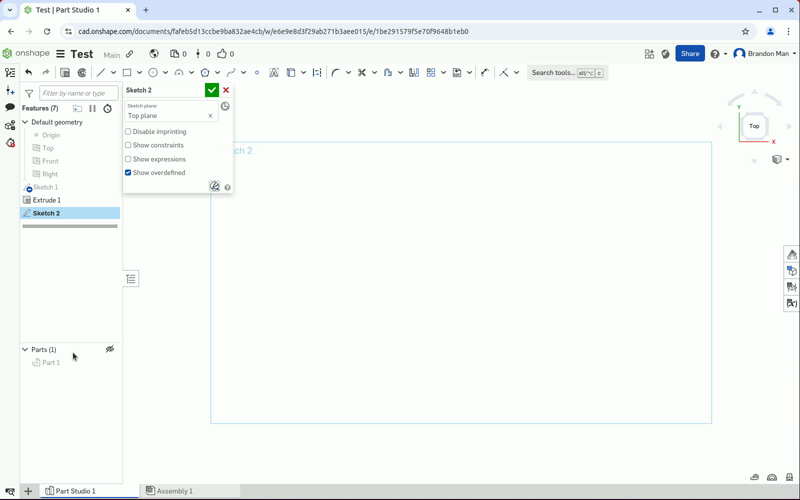
key(l)
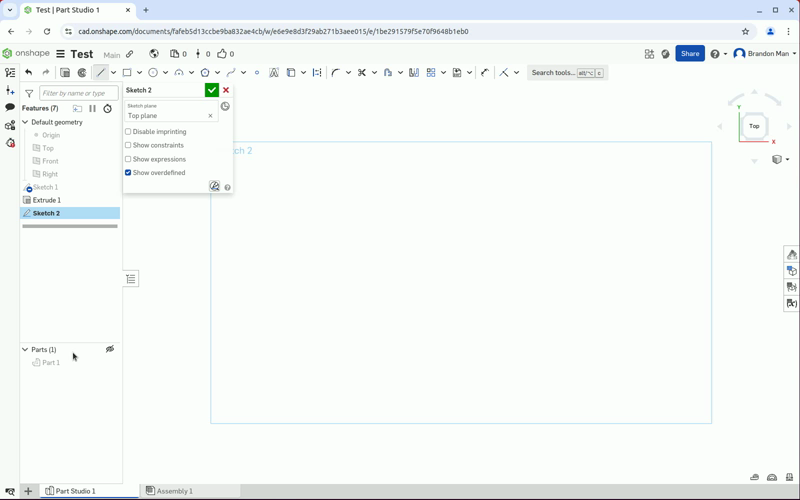
key_down(shift)
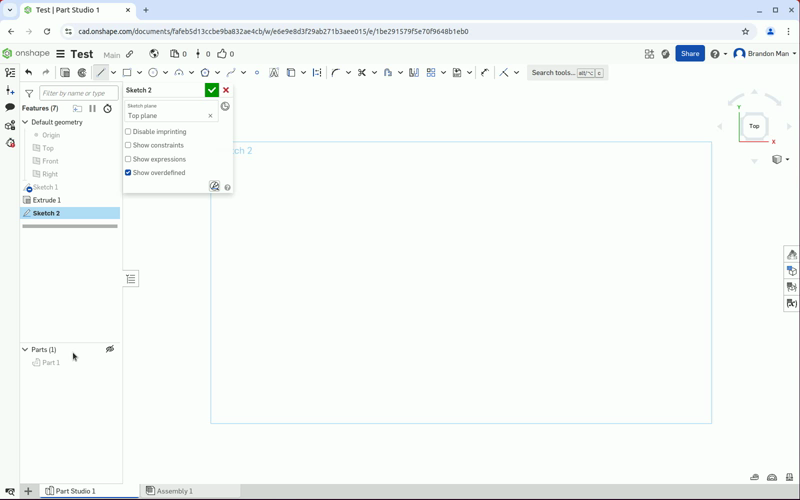
mouse_move(426, 246)
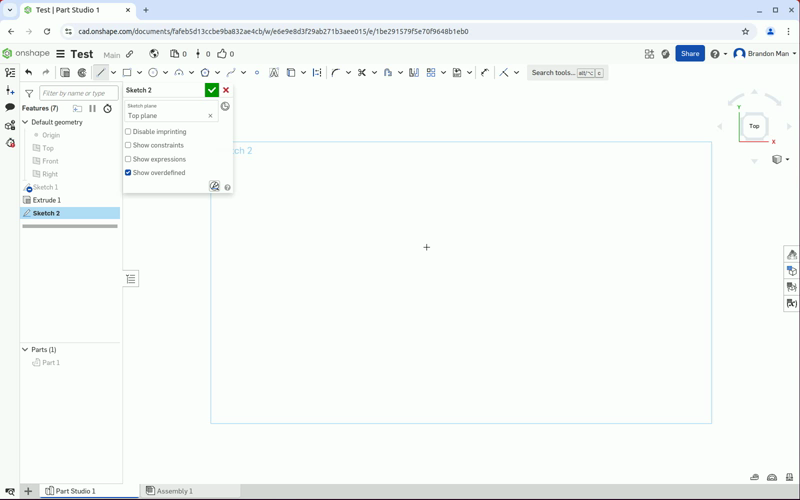
click(426, 246)
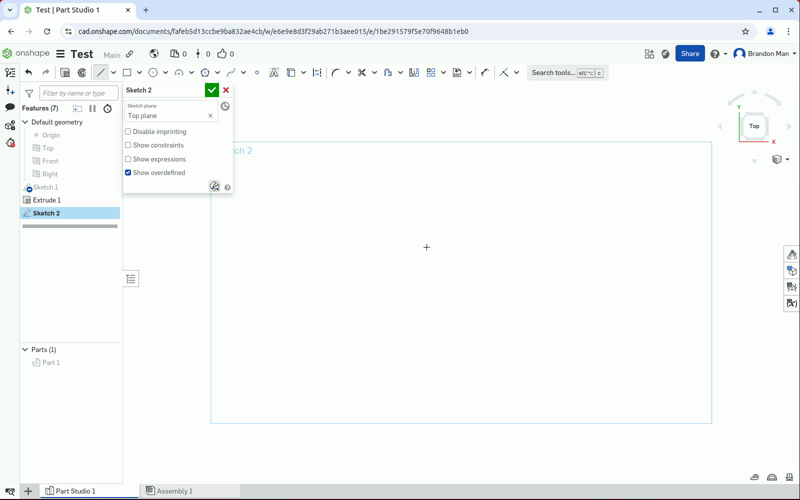
key_up(shift)
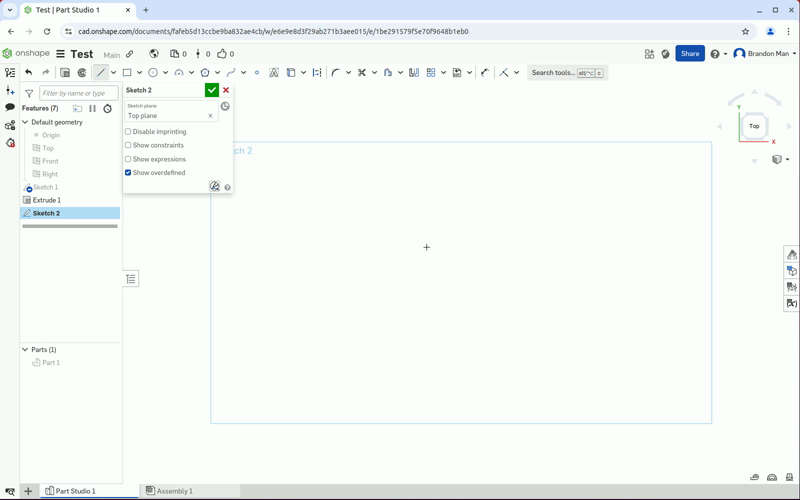
key_down(shift)
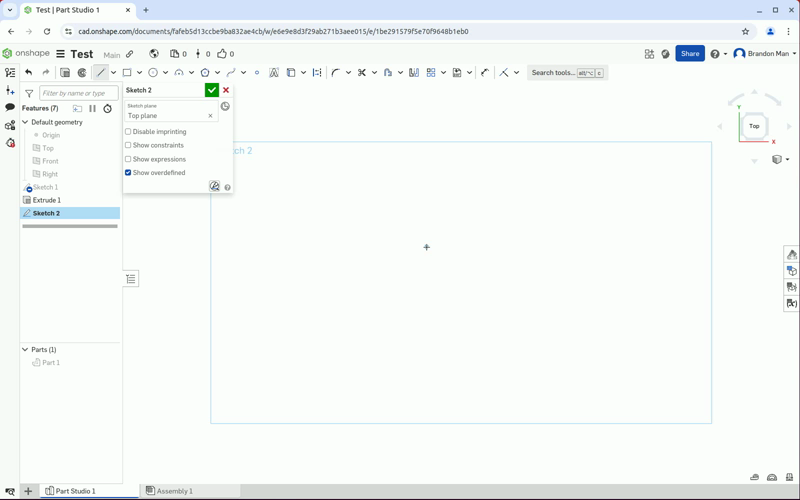
mouse_move(495, 246)
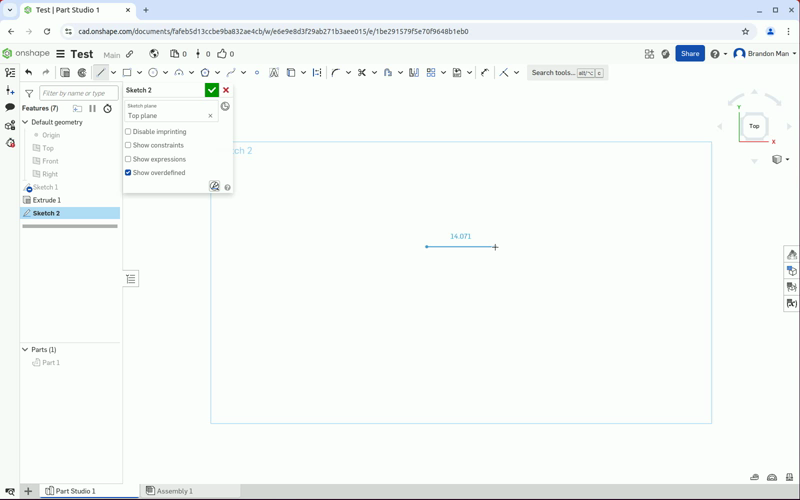
click(495, 246)
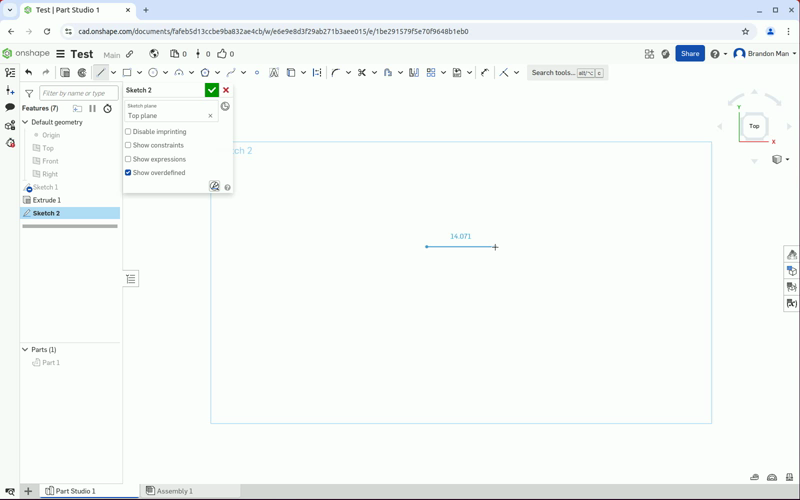
key_up(shift)
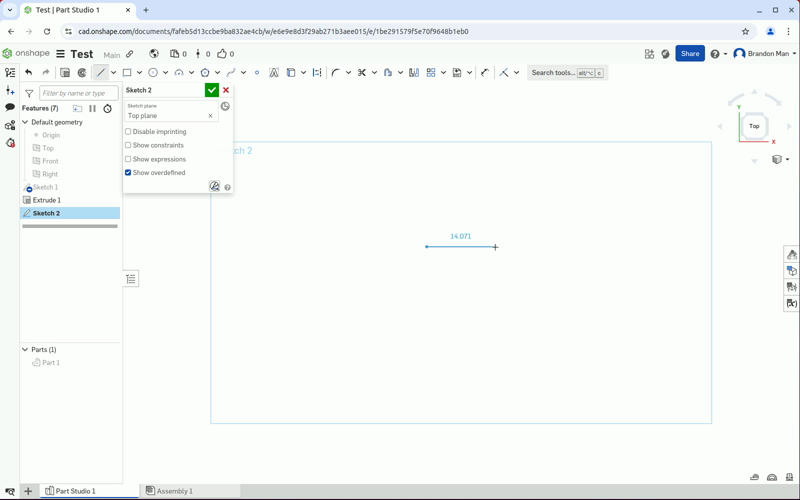
key(esc)
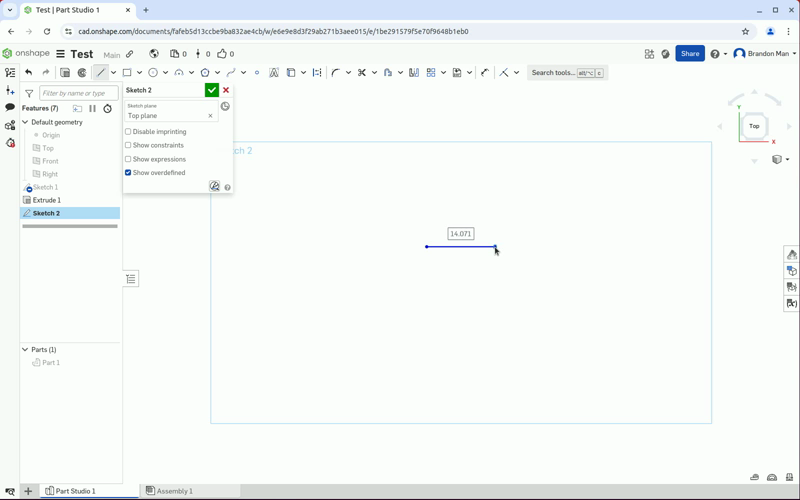
key(a)
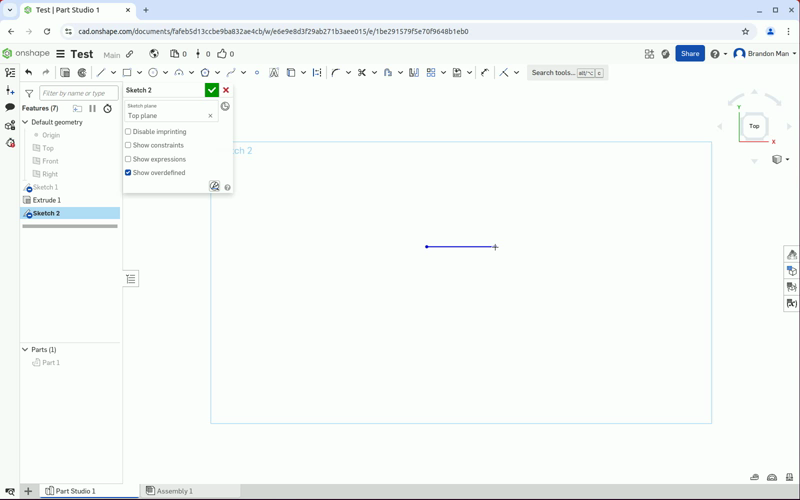
mouse_move(495, 246)
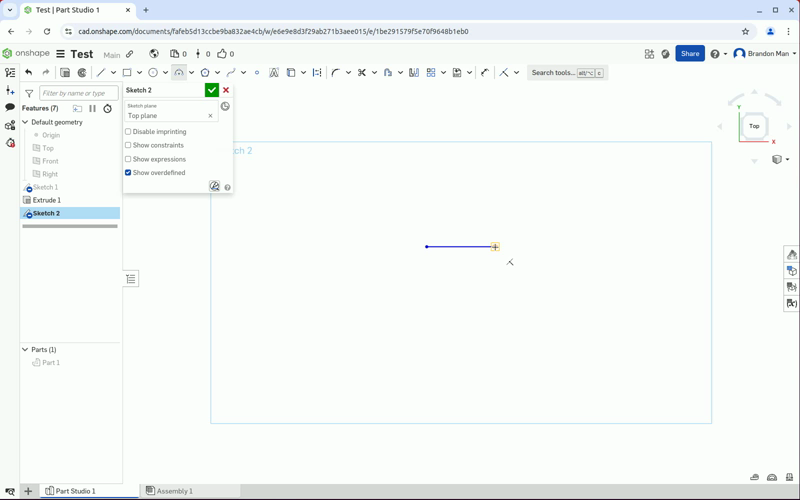
click(495, 246)
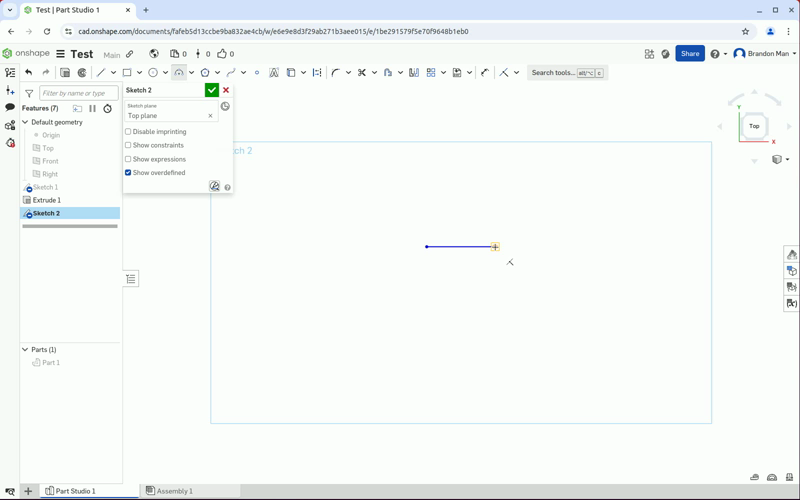
mouse_move(426, 246)
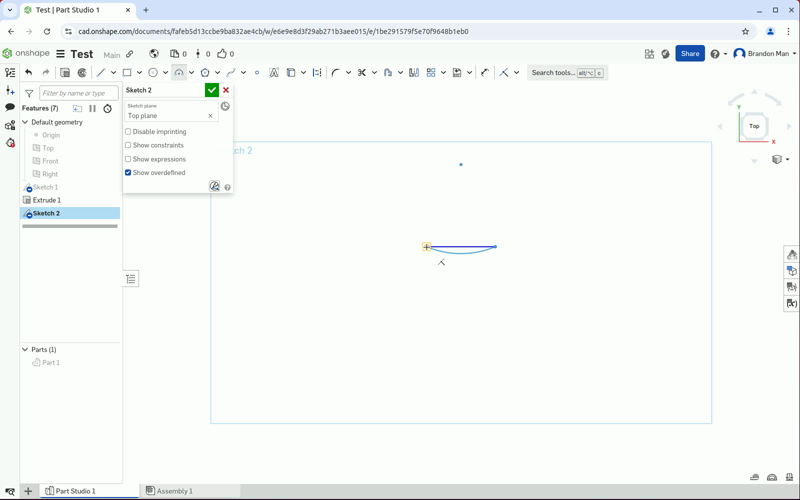
click(426, 246)
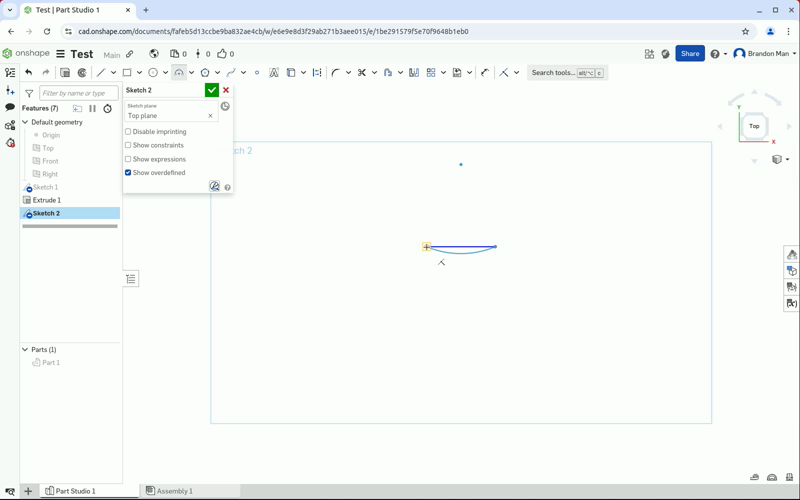
key_down(shift)
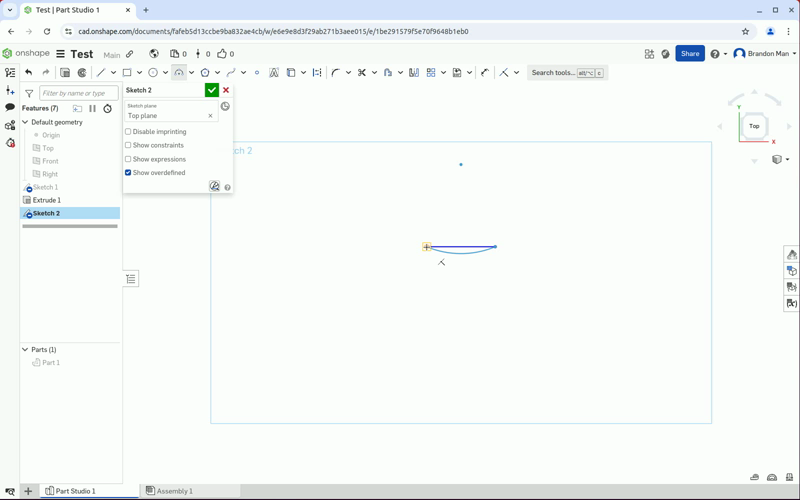
mouse_move(461, 233)
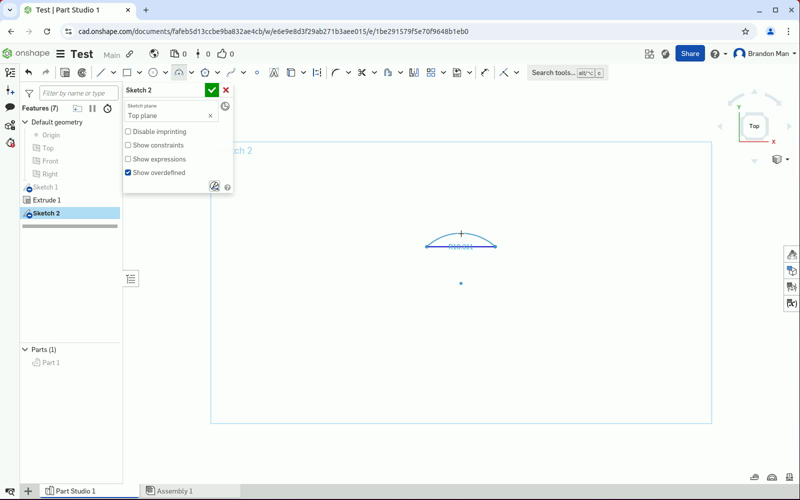
click(461, 233)
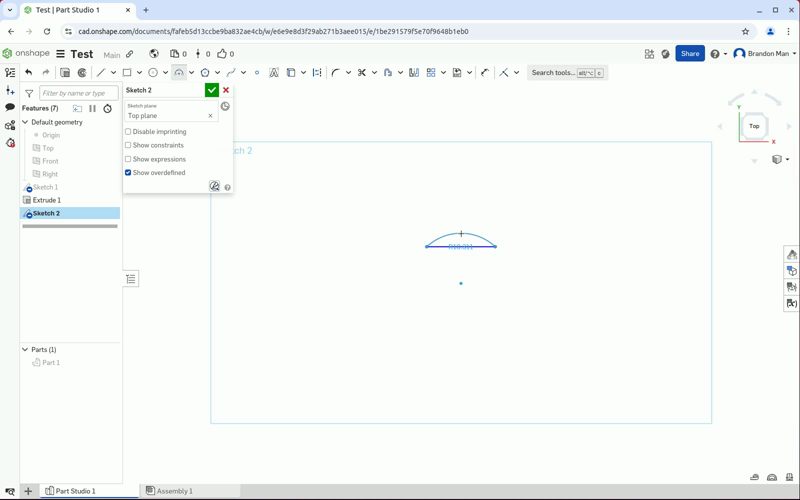
key_up(shift)
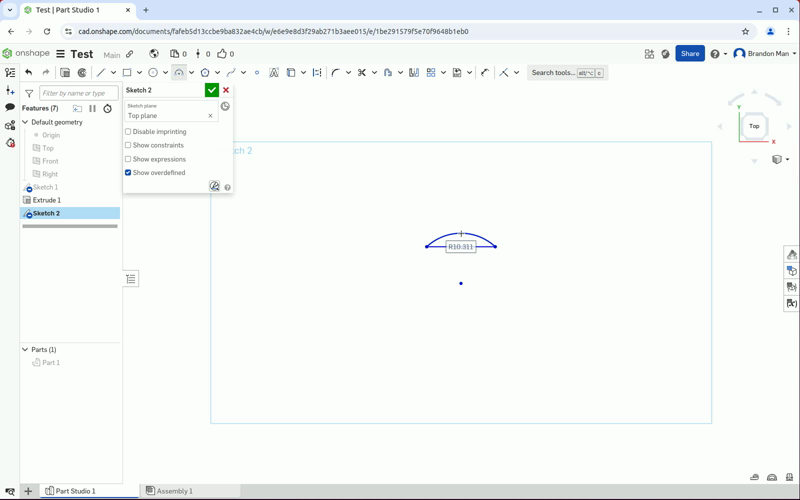
key(esc)
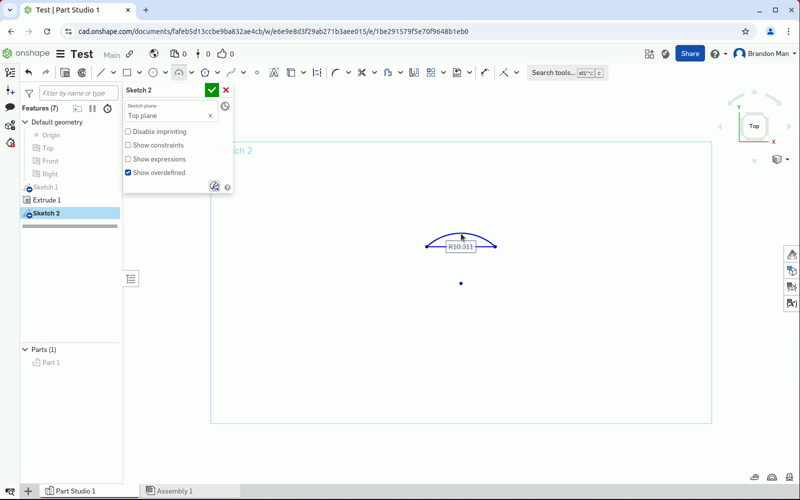
mouse_move(452, 242)
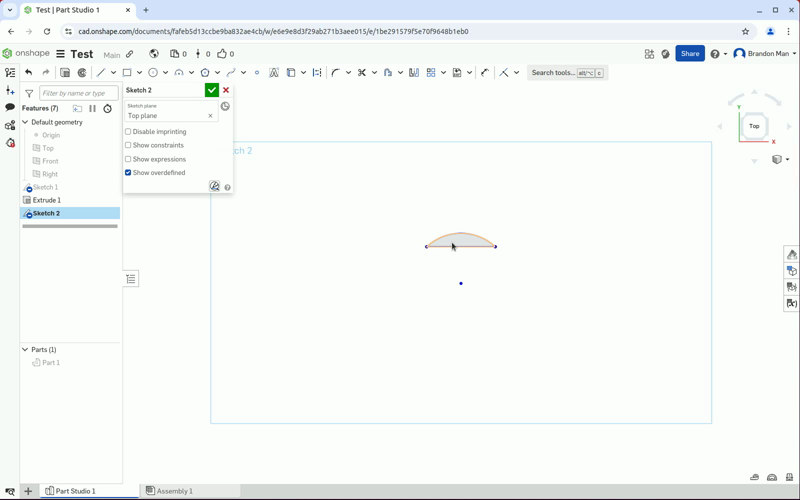
scroll(6)
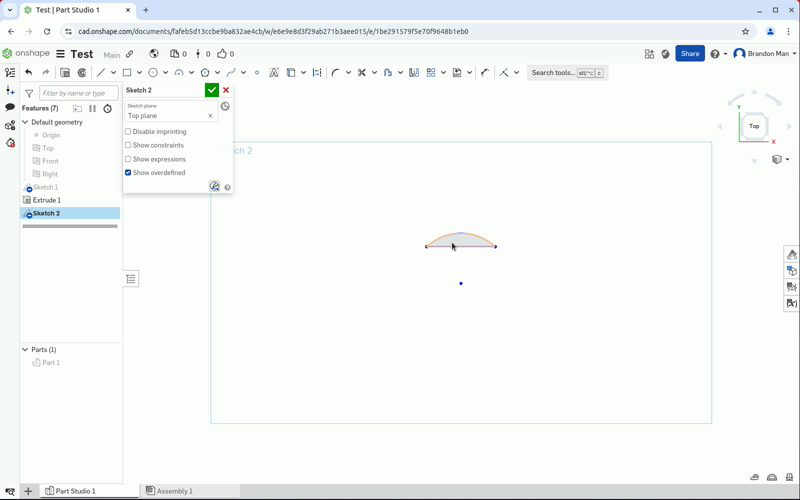
scroll(6)
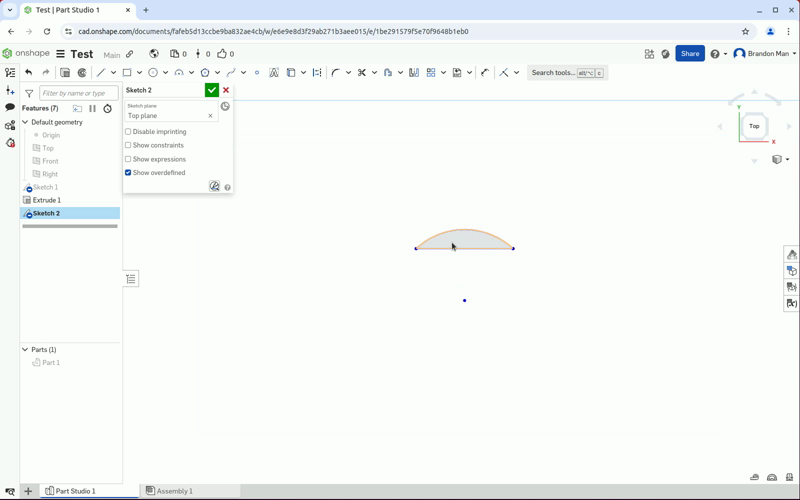
scroll(6)
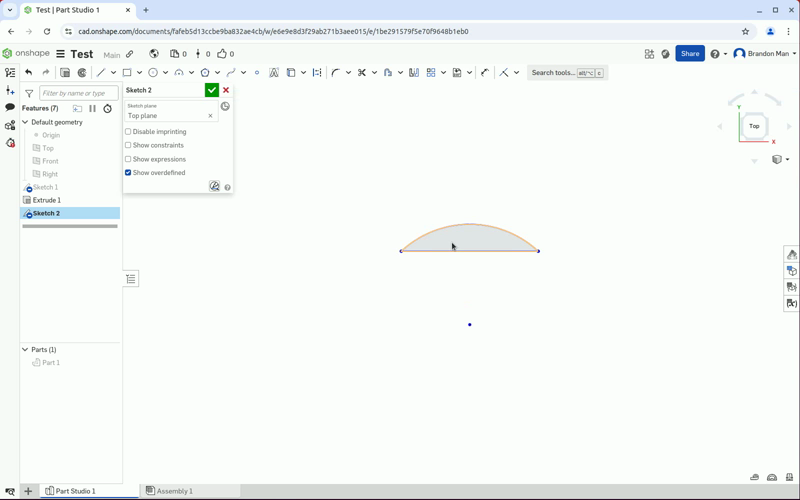
scroll(6)
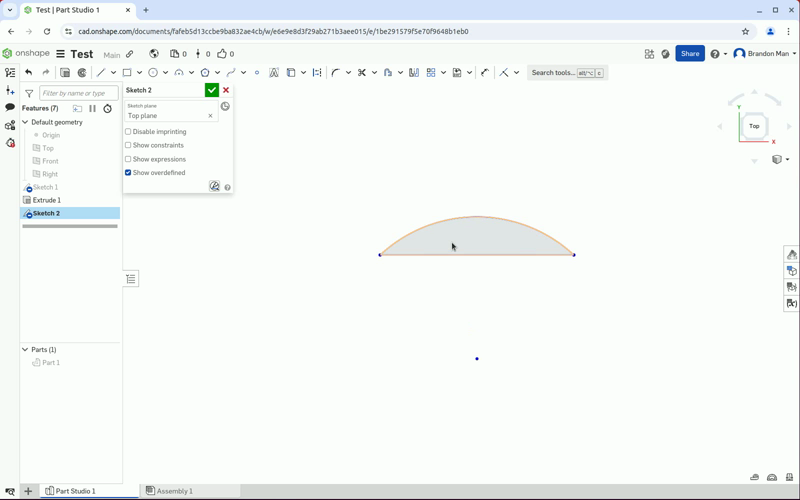
scroll(6)
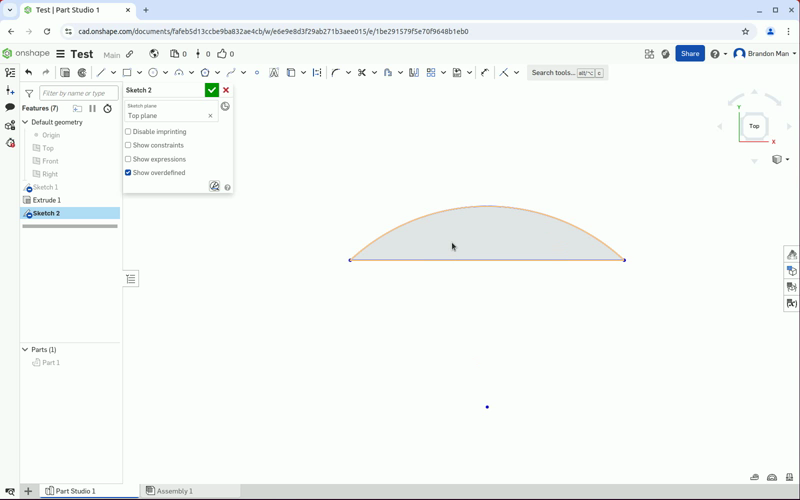
scroll(6)
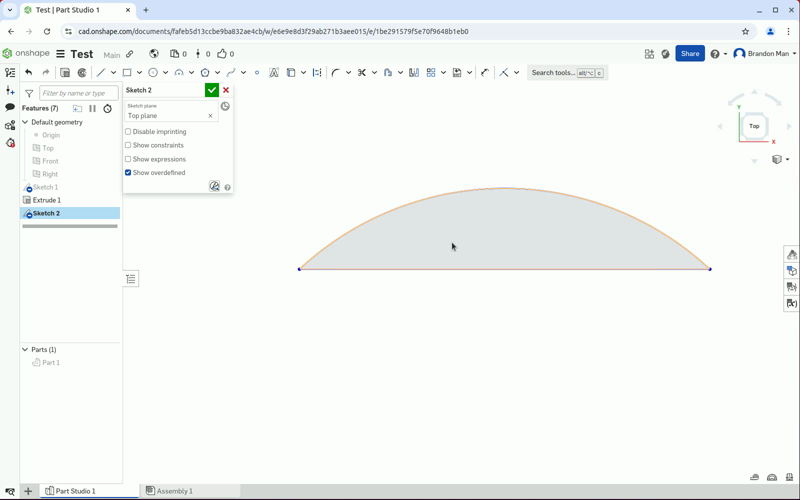
scroll(6)
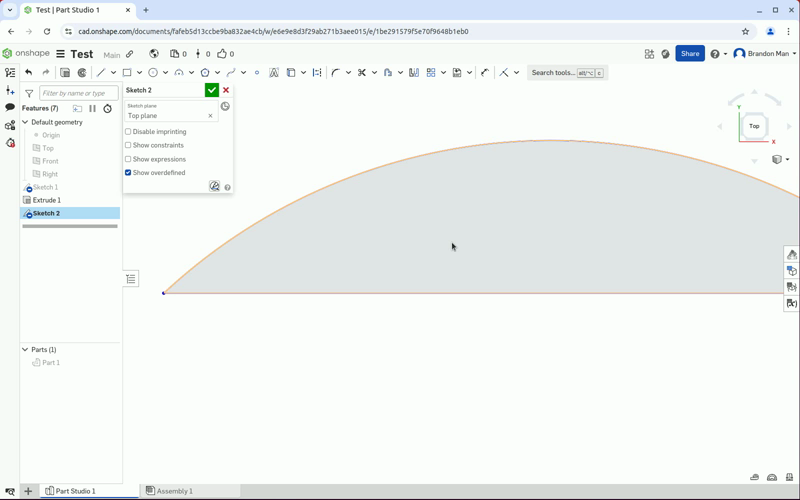
click(452, 242)
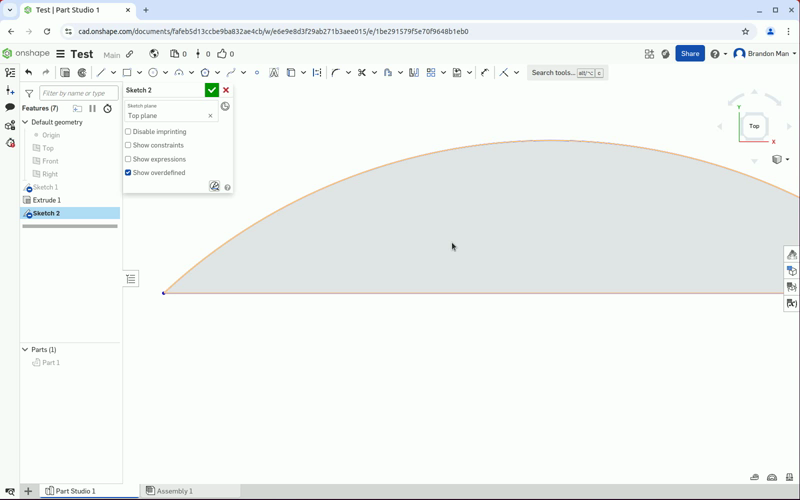
scroll(-6)
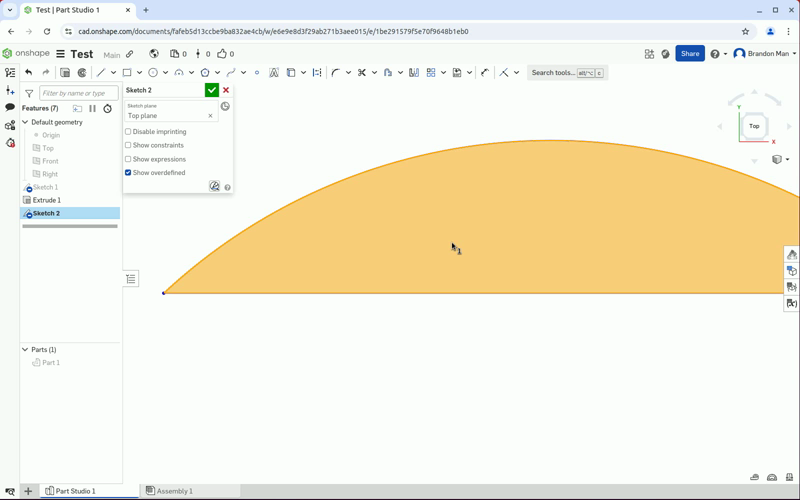
scroll(-6)
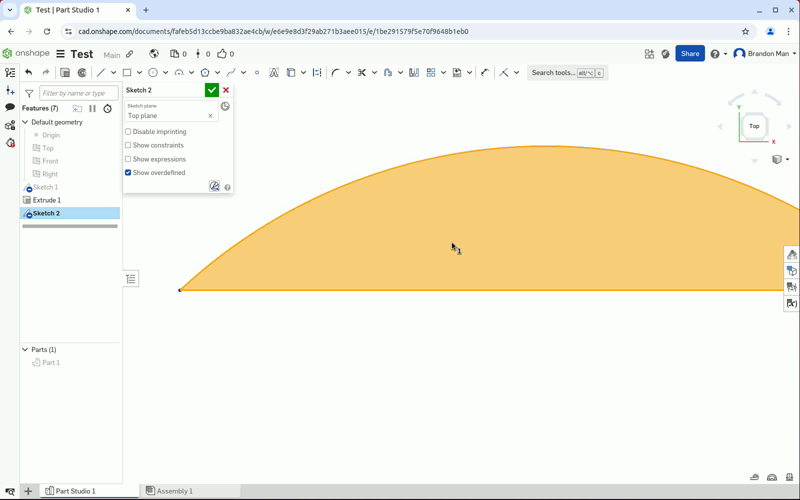
scroll(-6)
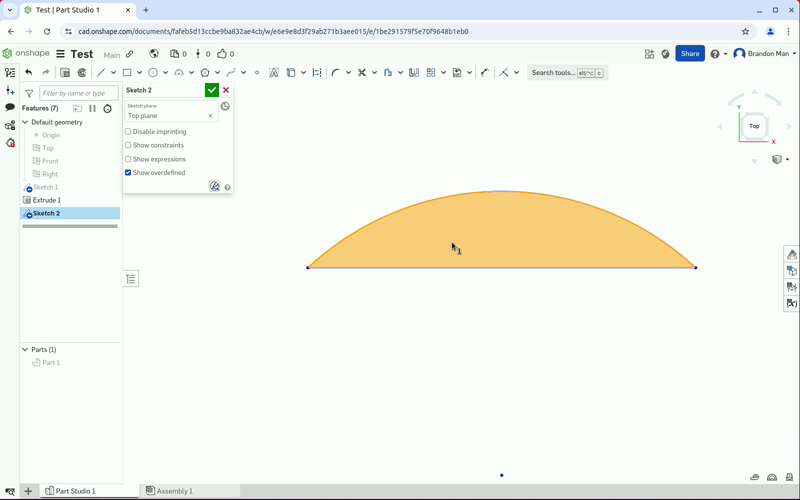
scroll(-6)
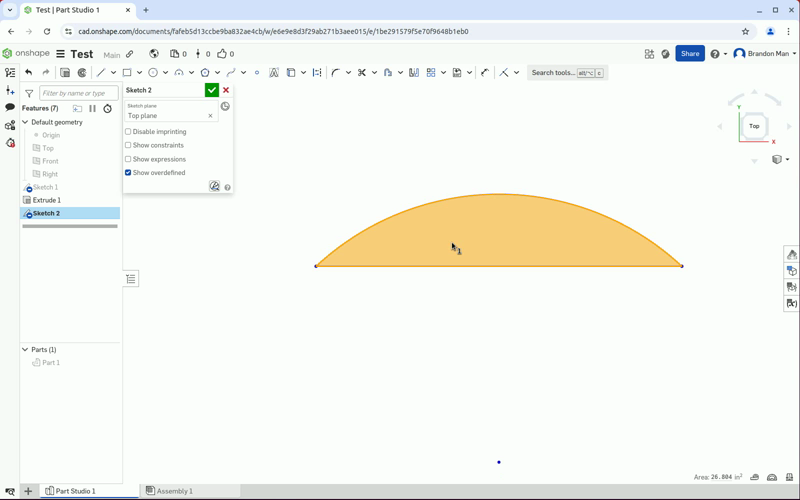
scroll(-6)
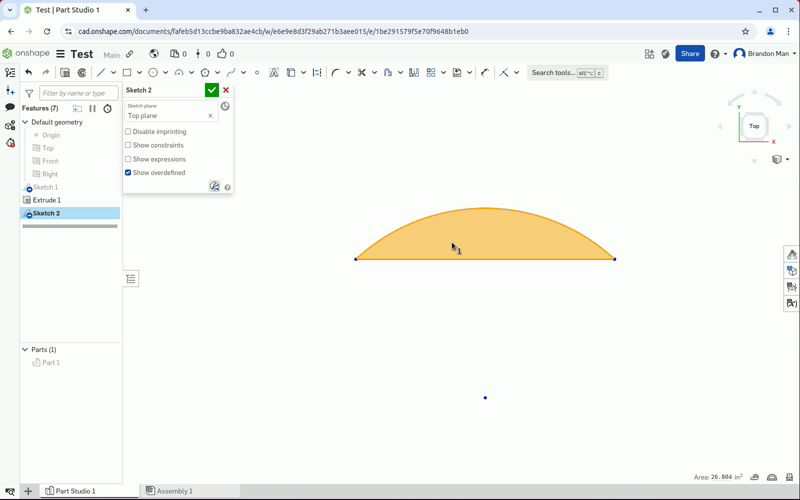
scroll(-6)
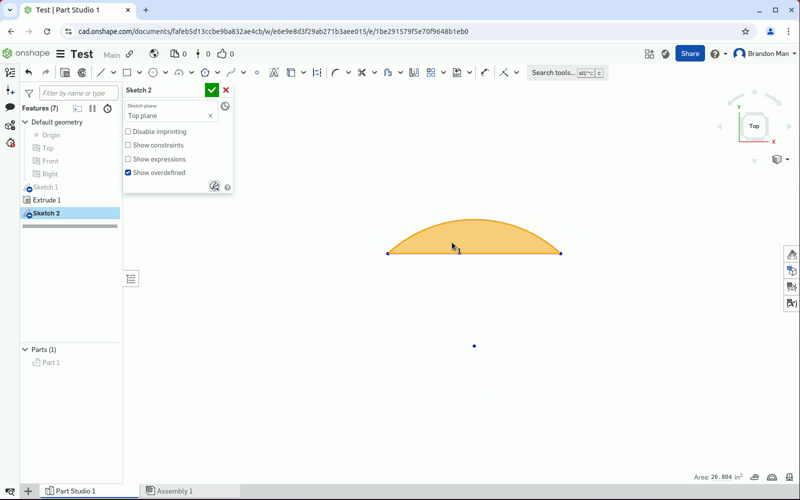
scroll(-6)
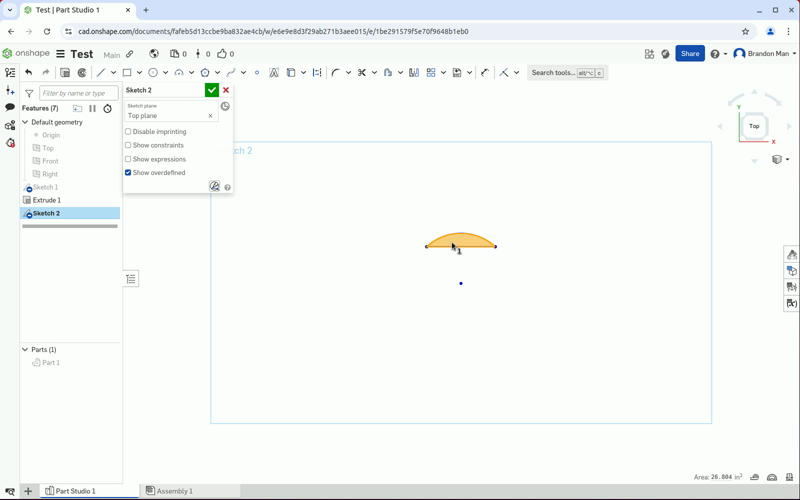
mouse_move(73, 352)
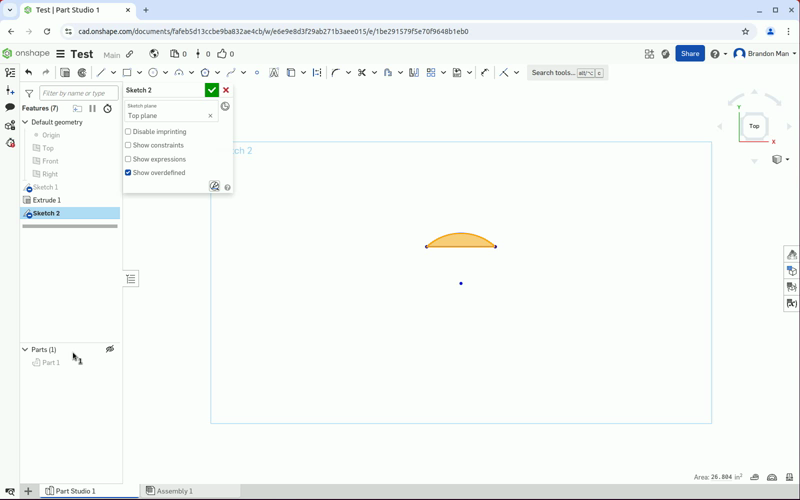
key(shift+y)
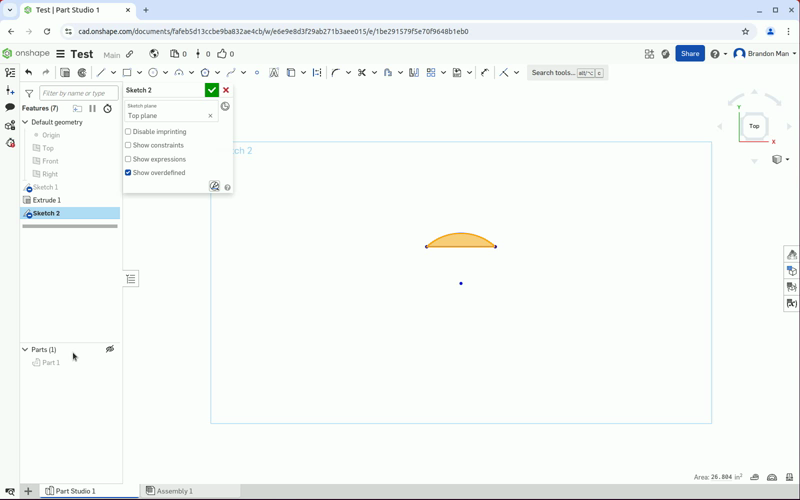
key(shift+e)
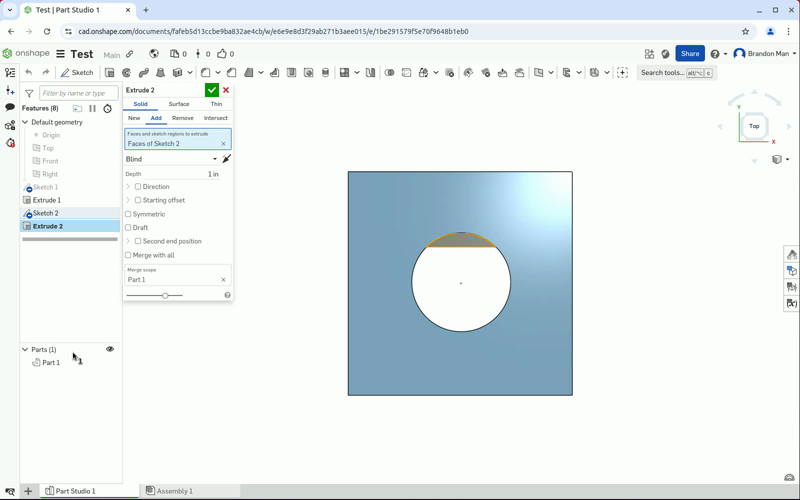
mouse_move(143, 106)
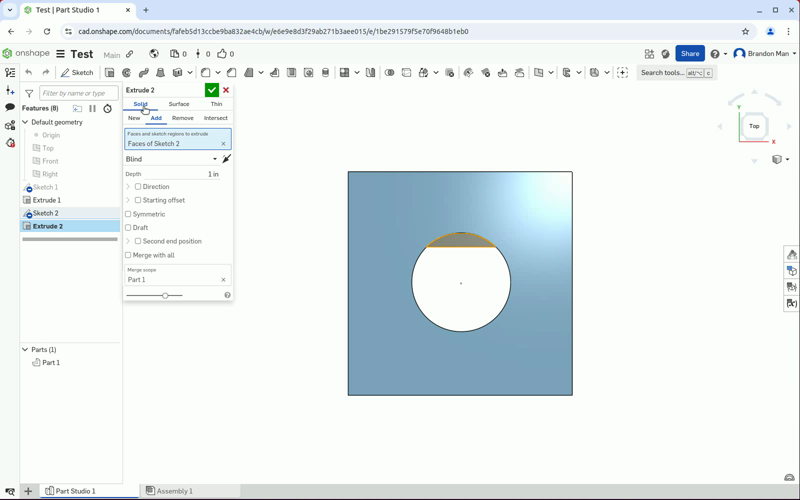
click(143, 106)
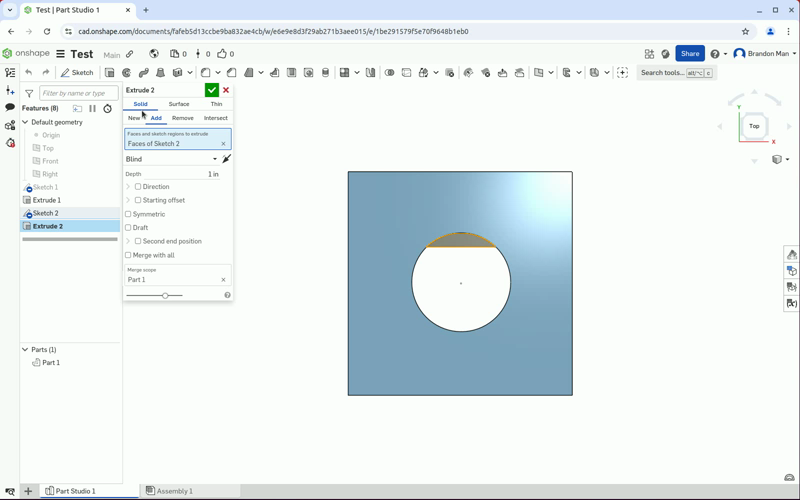
mouse_move(137, 120)
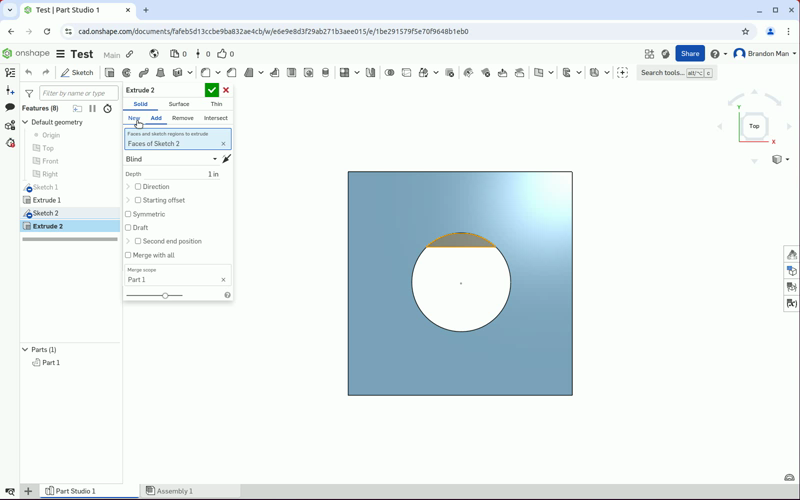
click(137, 120)
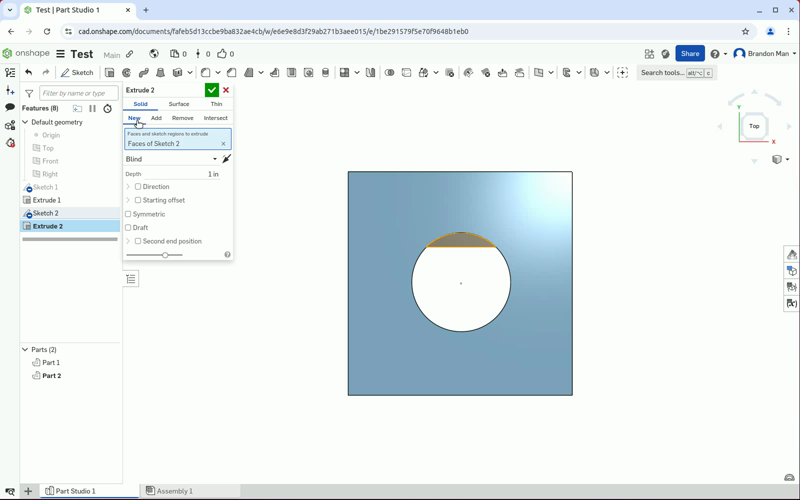
key(tab, 4)
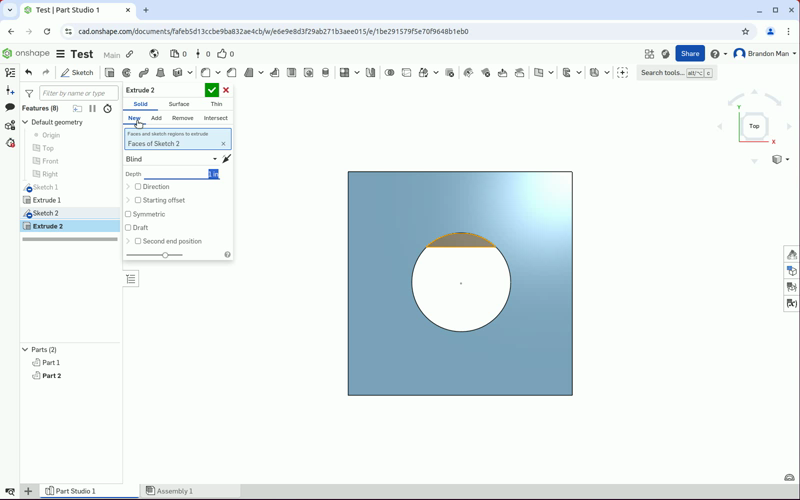
text(13.961)
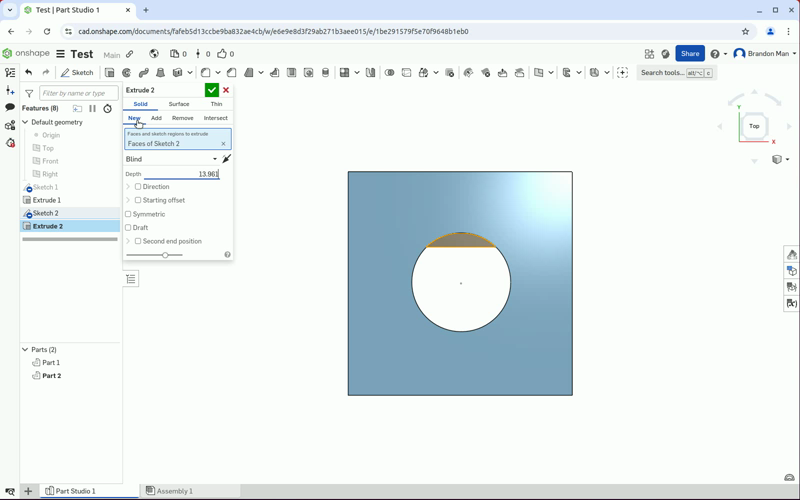
key(enter)
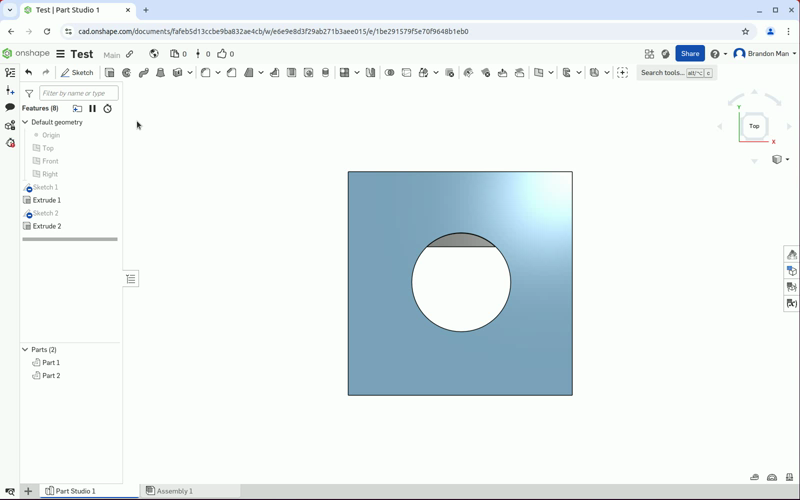
key(shift+h)
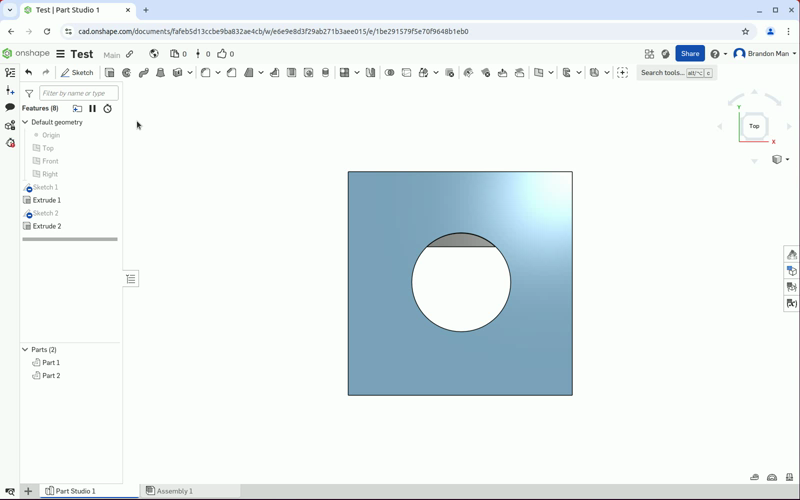
key(shift+h)
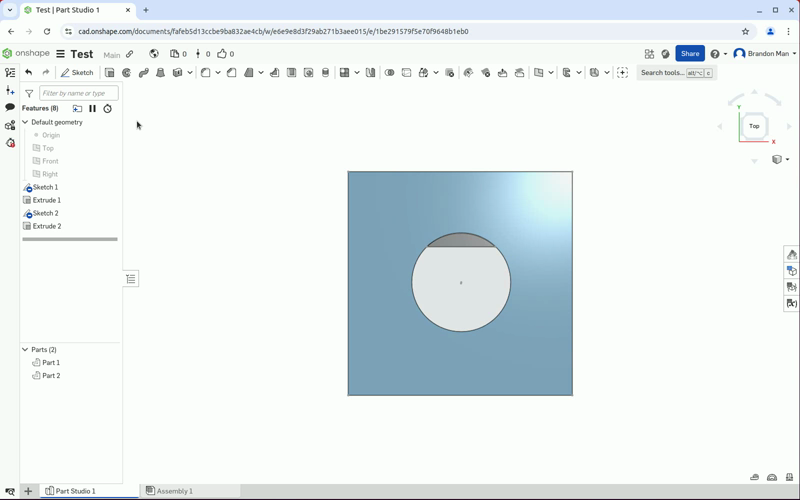
key(shift+7)
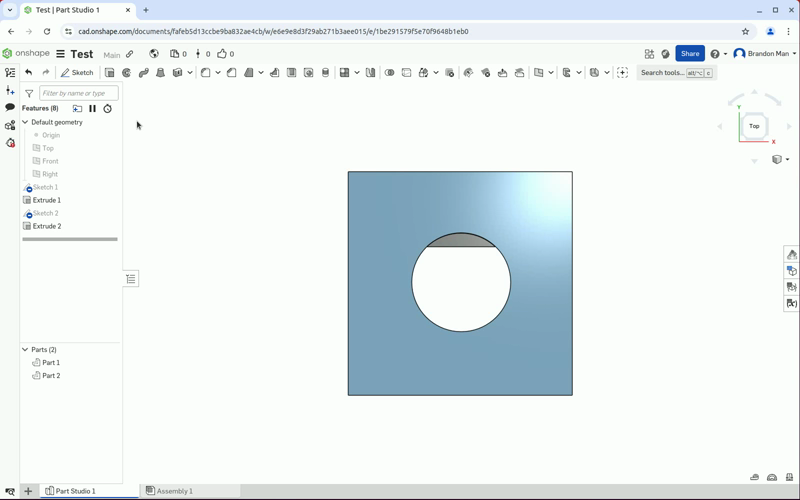
key(up, 3)
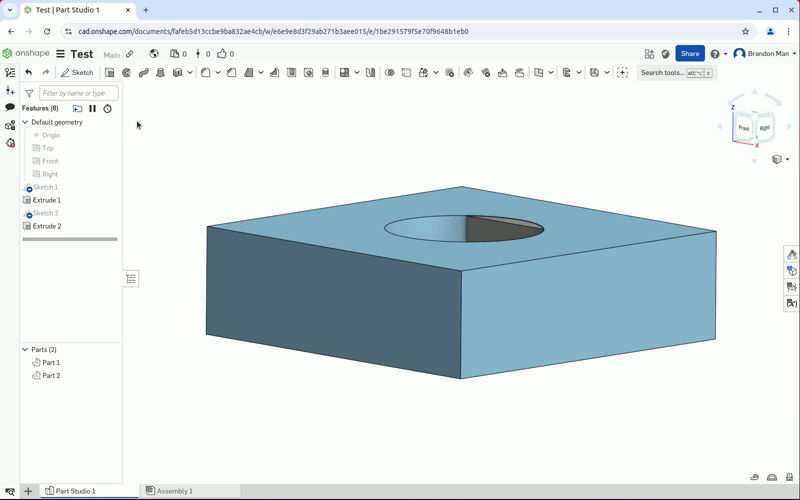
key(left, 3)
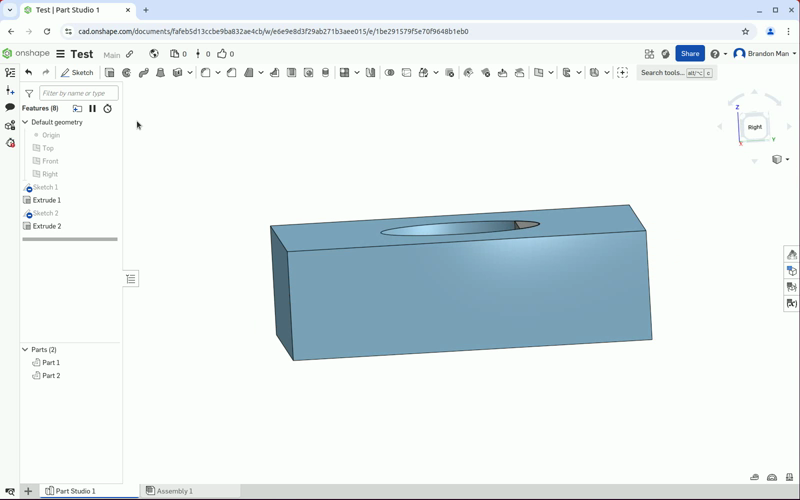
key(right, 3)
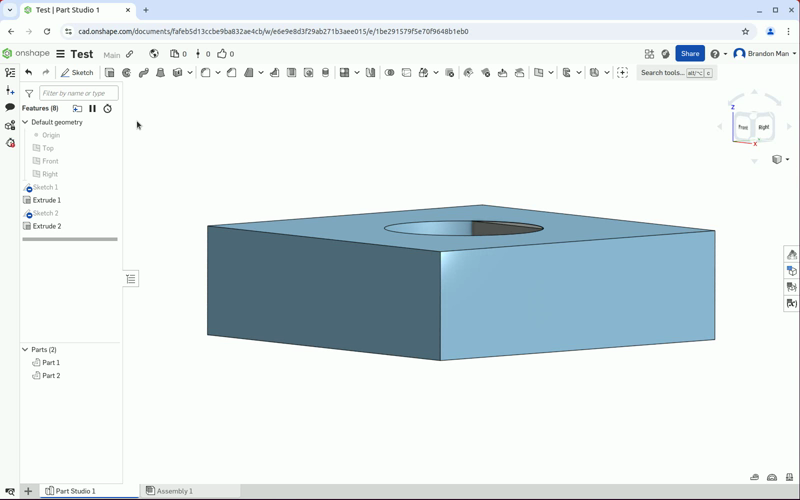
key(down, 3)
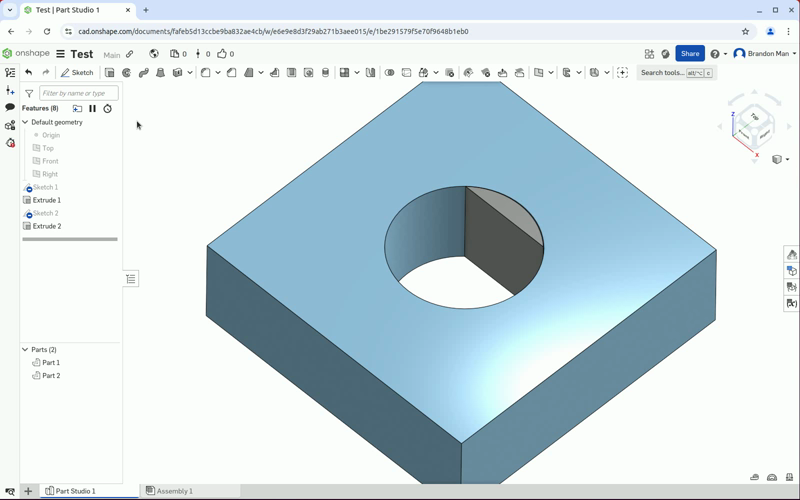
mouse_move(73, 189)
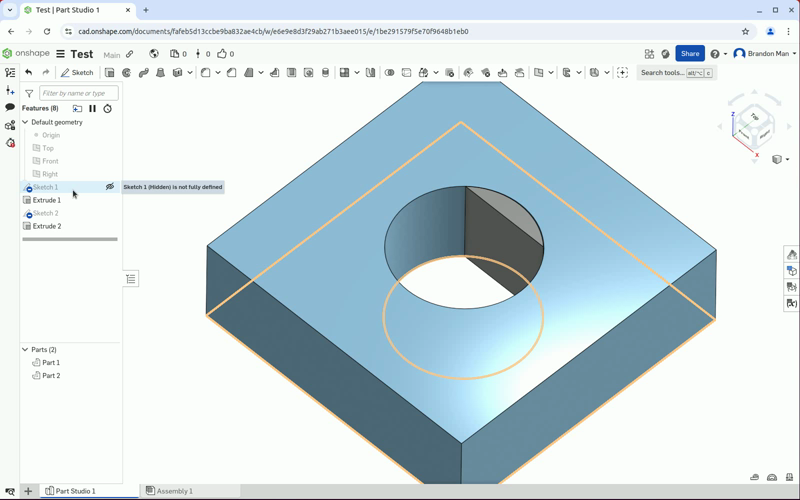
click(73, 189)